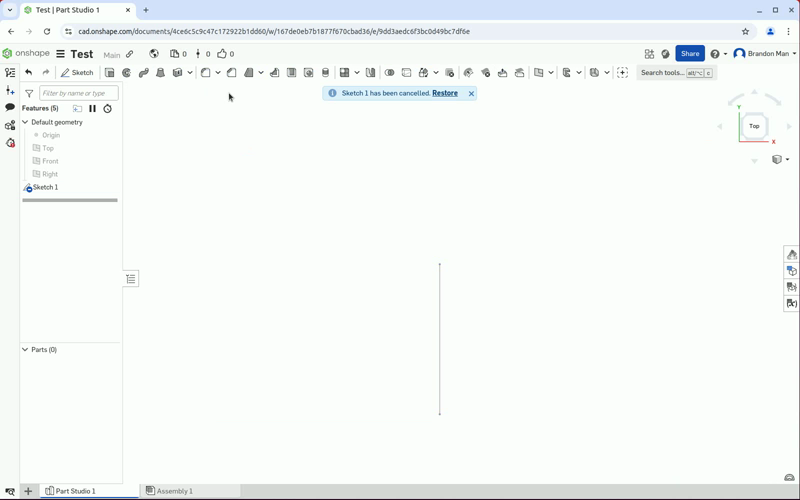
key(shift+h)
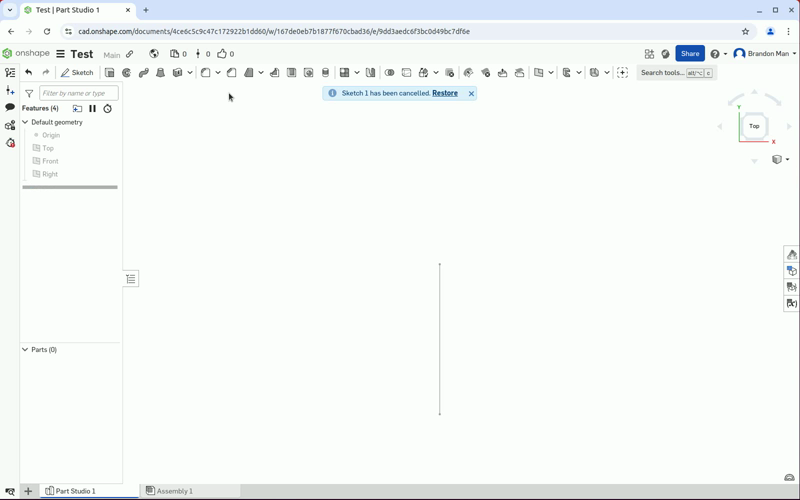
key(shift+s)
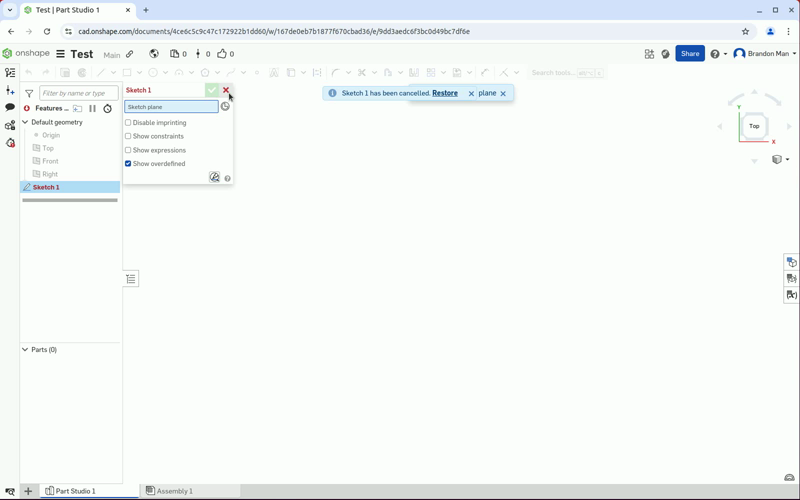
mouse_move(73, 150)
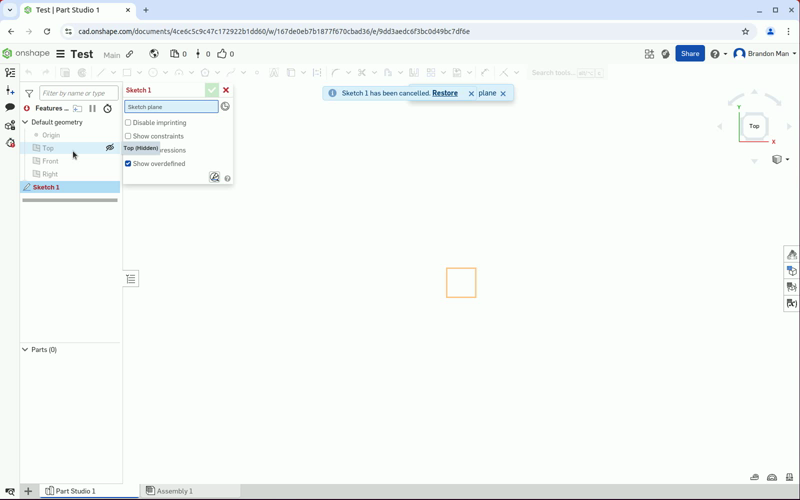
click(73, 150)
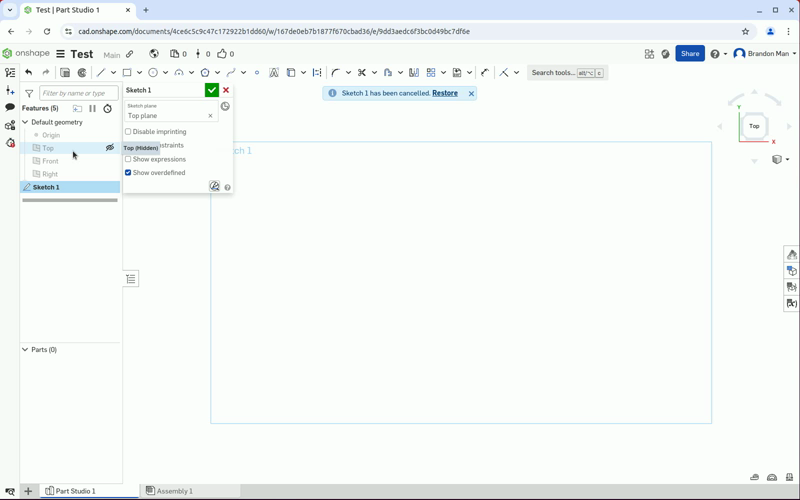
mouse_move(73, 352)
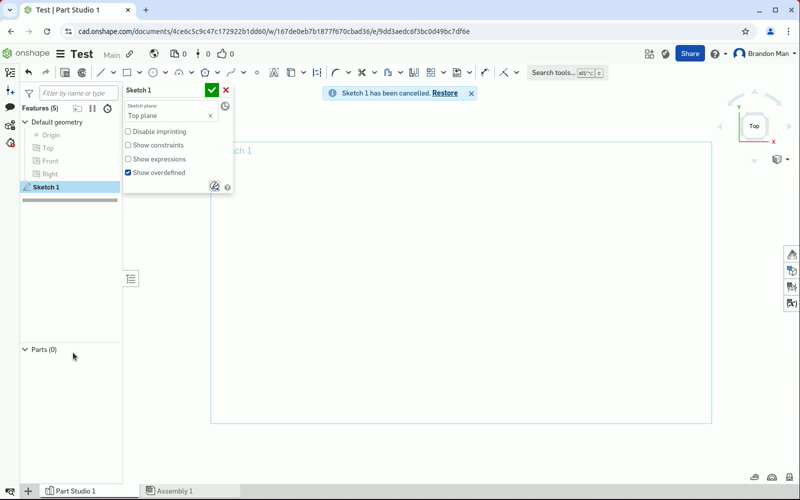
key(y)
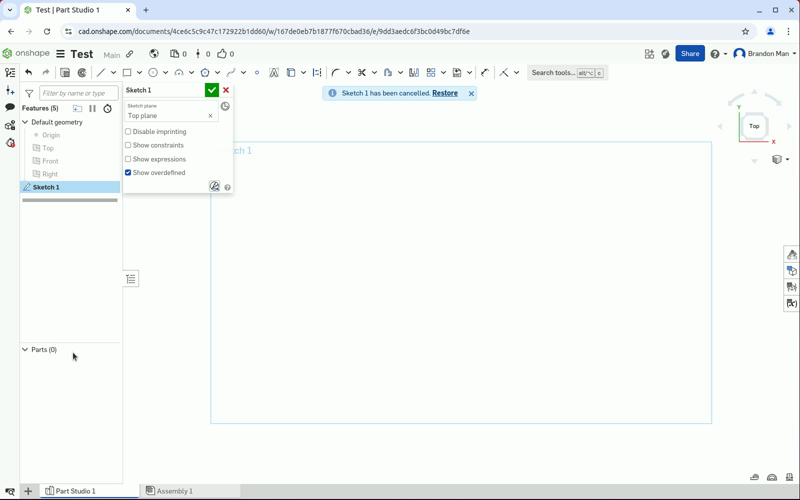
key(l)
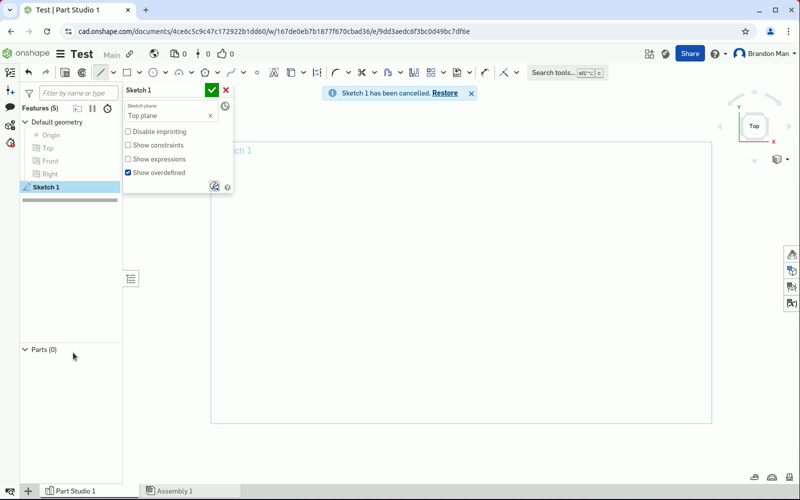
key_down(shift)
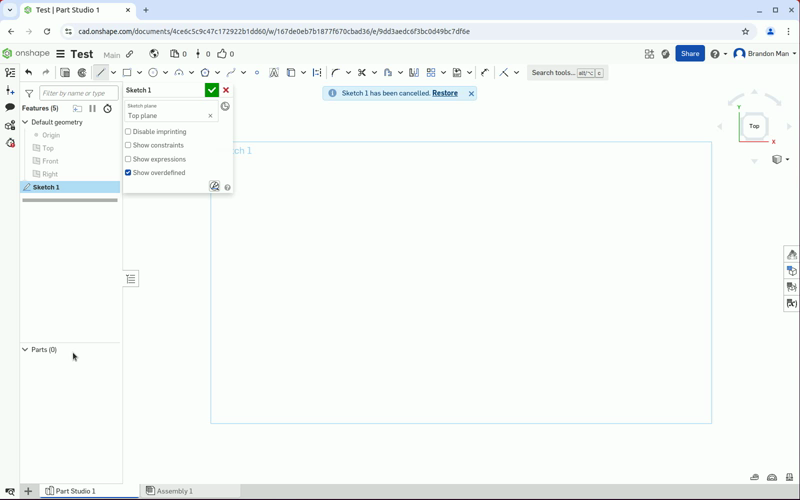
mouse_move(412, 316)
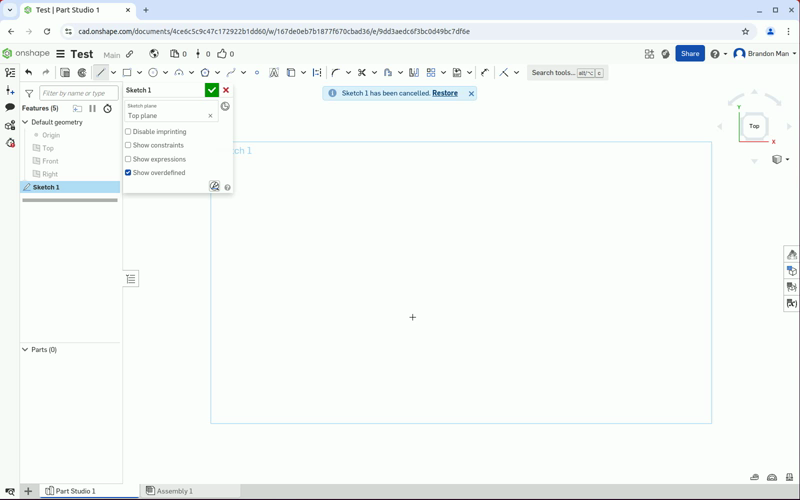
click(412, 316)
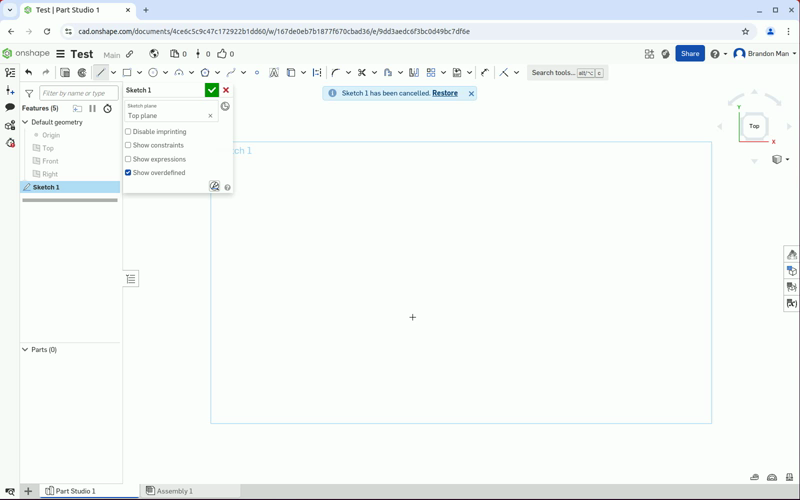
key_up(shift)
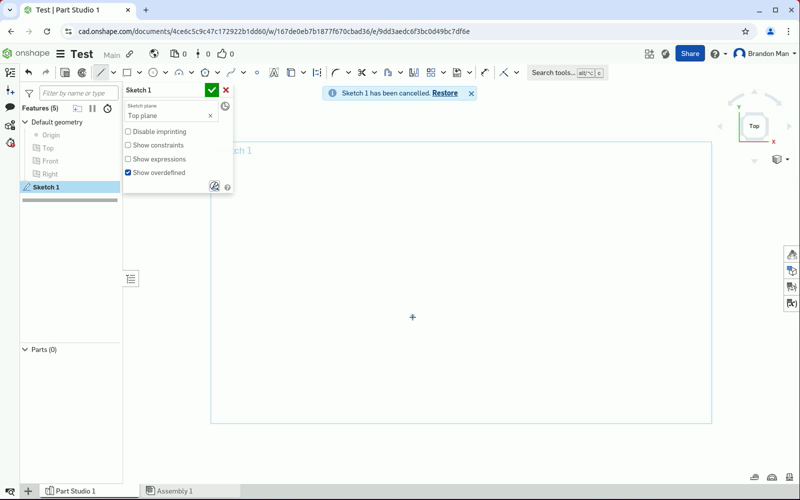
key_down(shift)
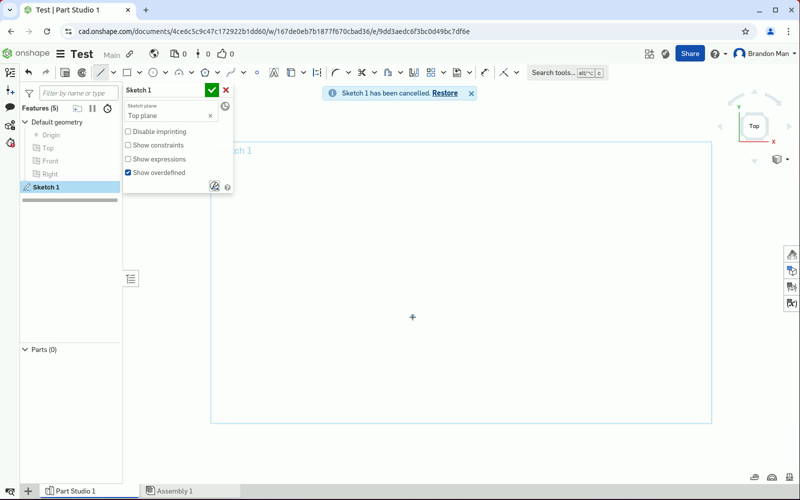
mouse_move(509, 316)
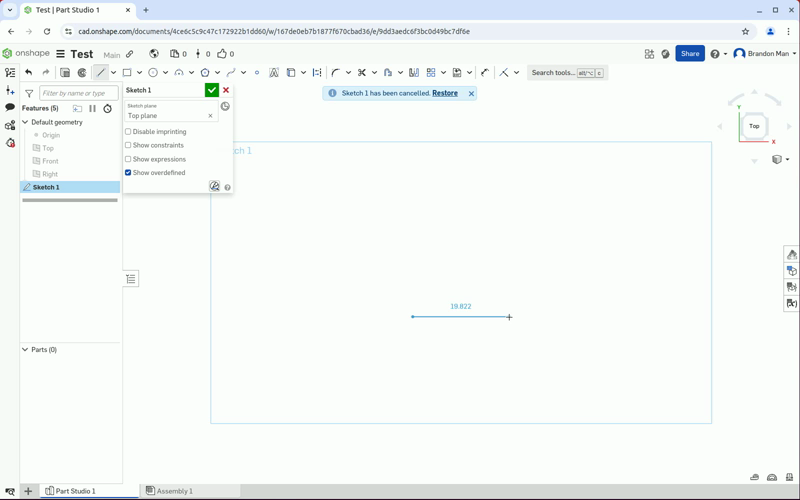
click(509, 316)
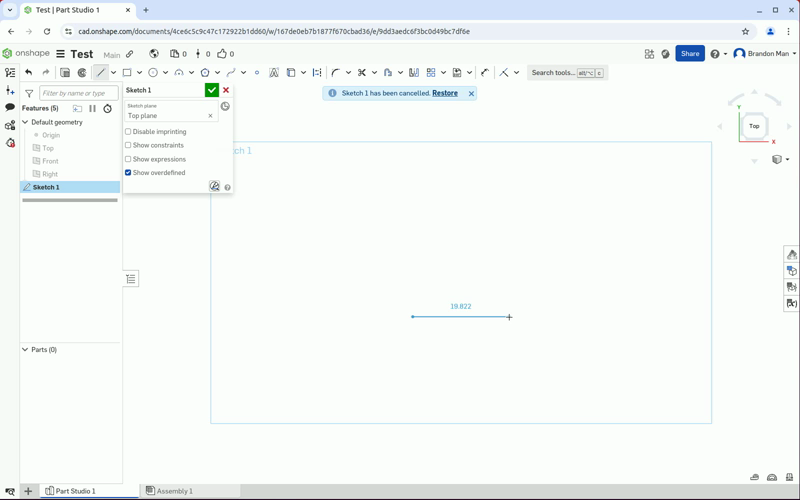
key_up(shift)
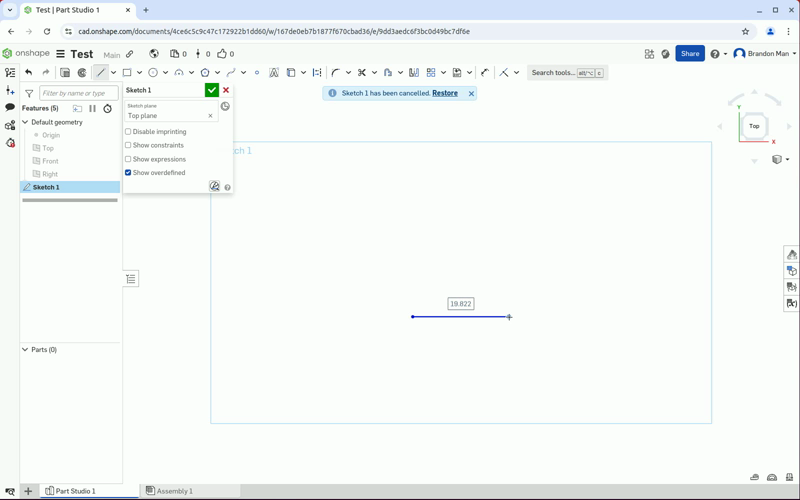
key_down(shift)
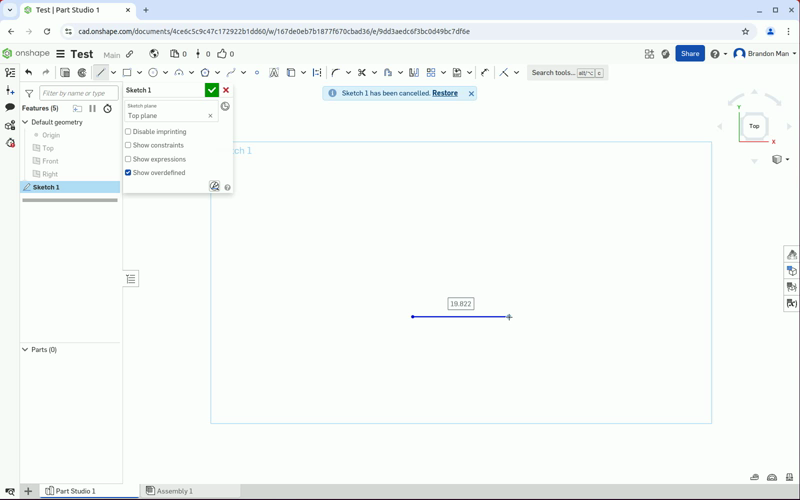
mouse_move(509, 248)
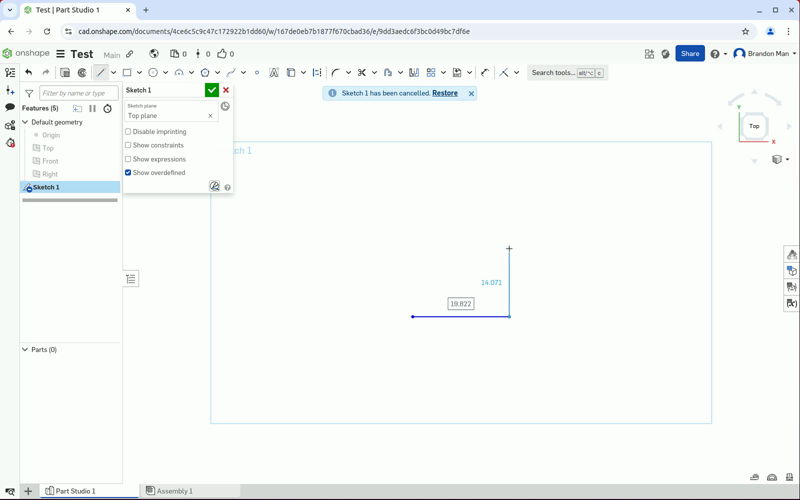
click(509, 248)
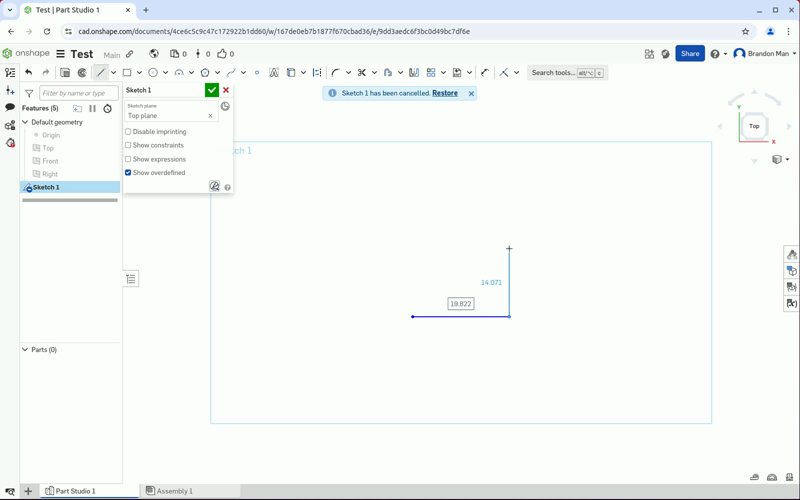
key_up(shift)
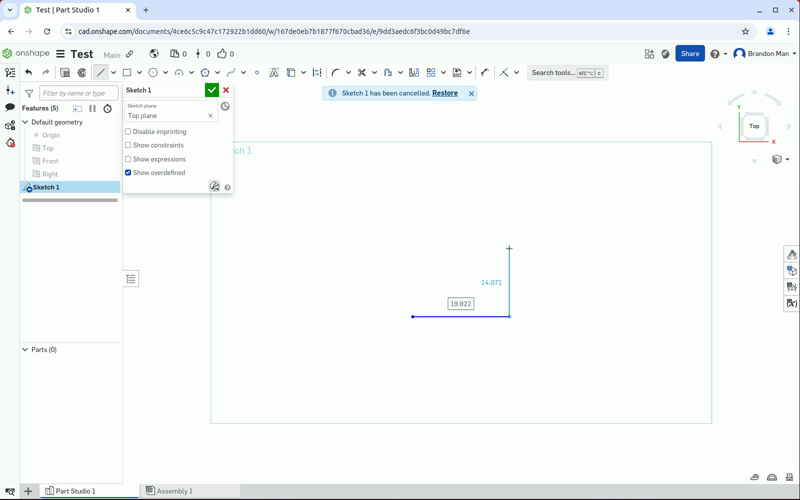
key_down(shift)
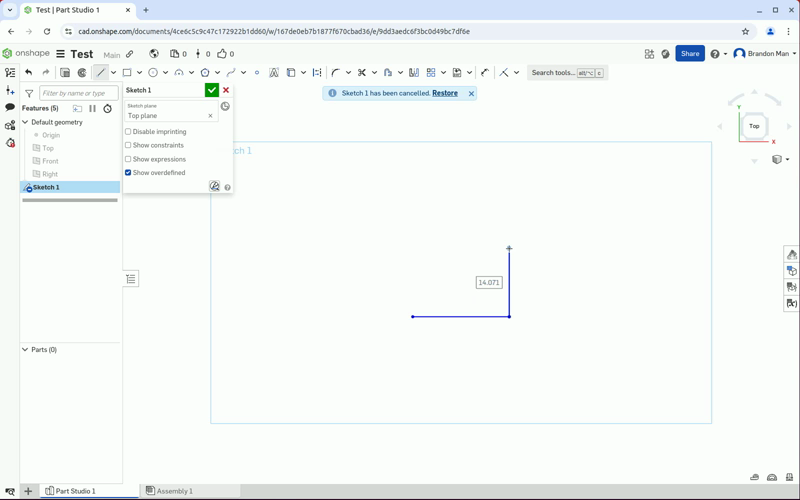
mouse_move(412, 248)
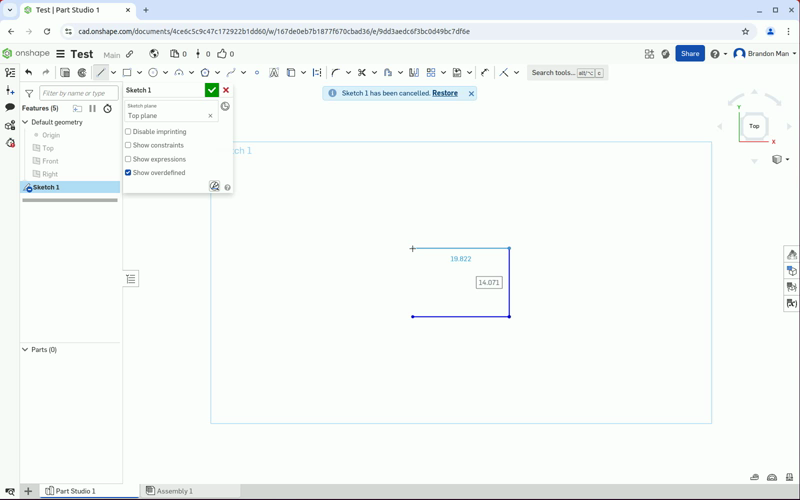
click(412, 248)
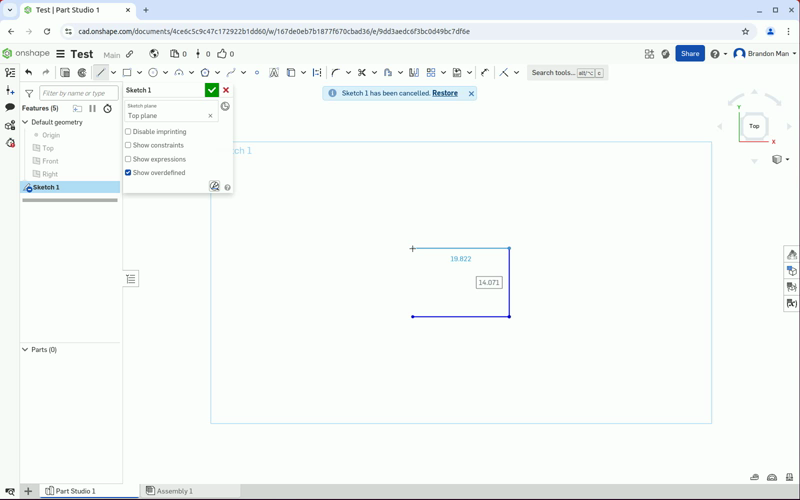
key_up(shift)
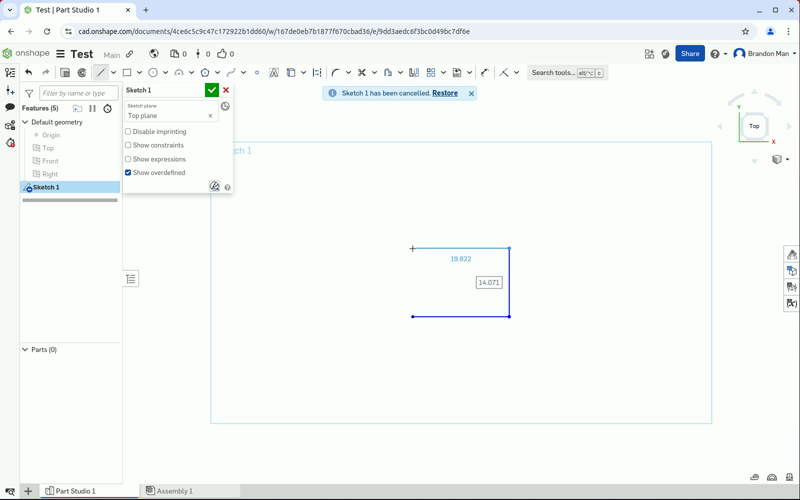
key_down(shift)
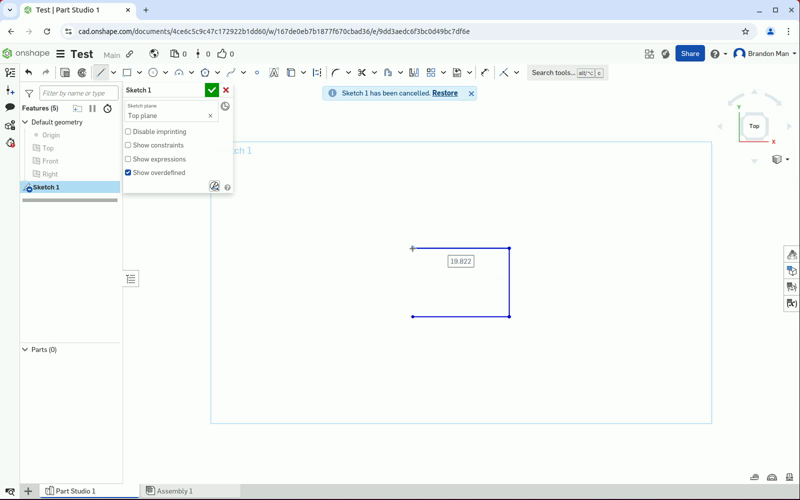
mouse_move(412, 316)
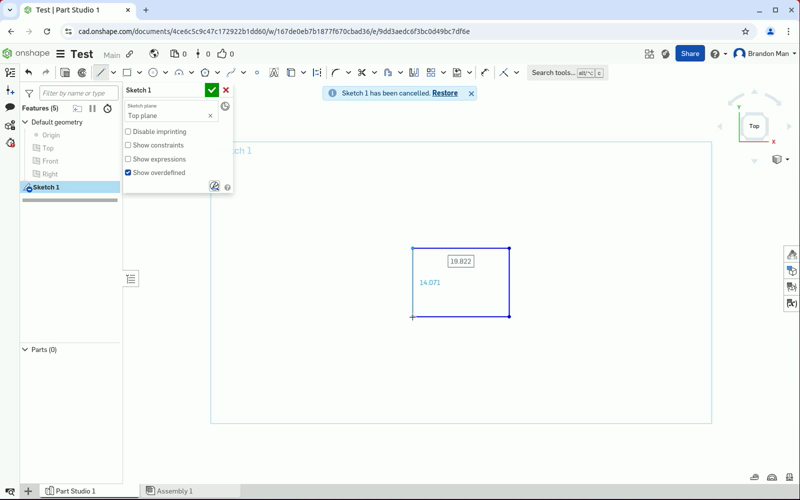
key_up(shift)
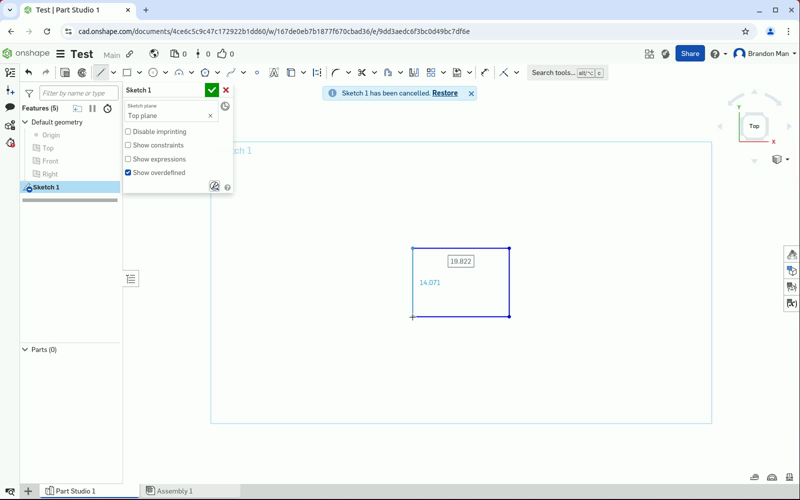
click(412, 316)
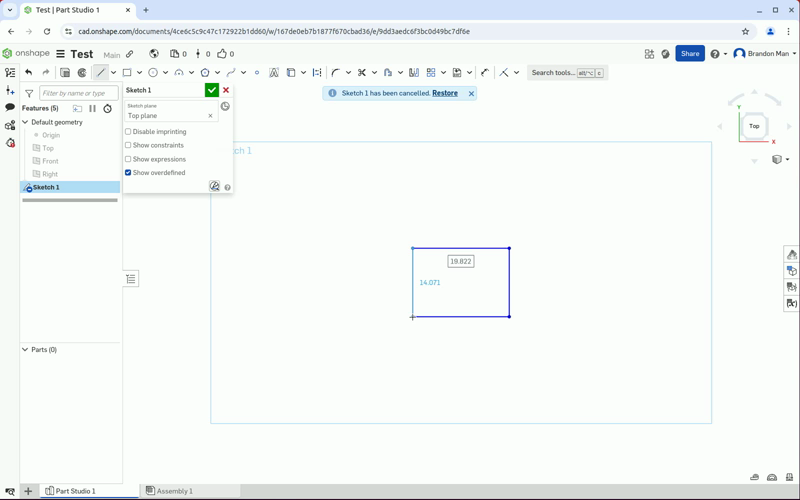
key(esc)
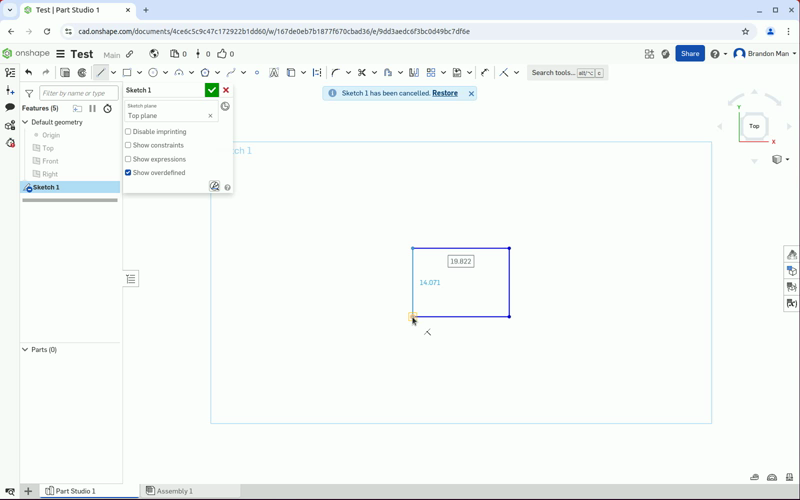
mouse_move(500, 253)
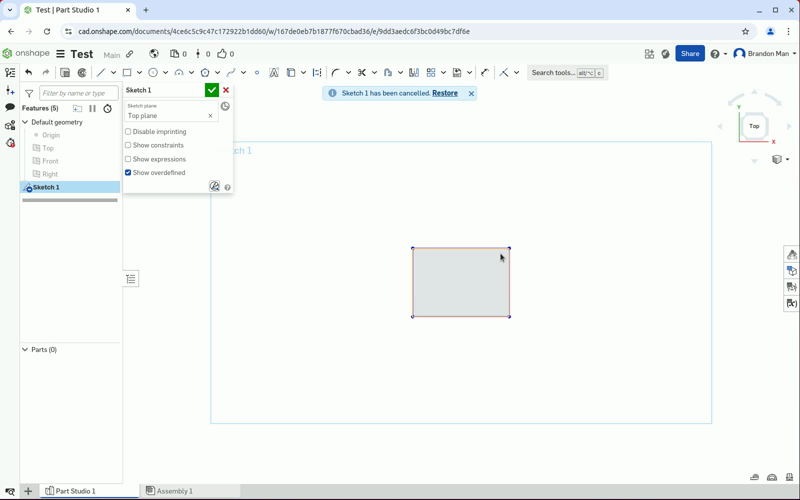
click(500, 253)
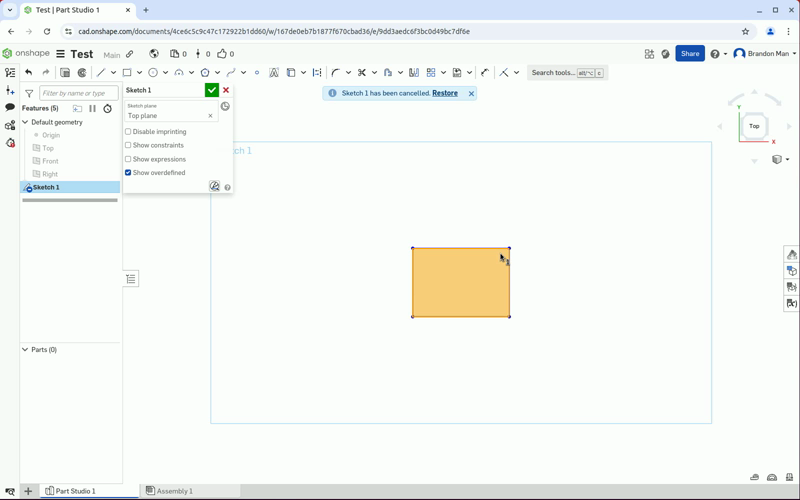
mouse_move(73, 352)
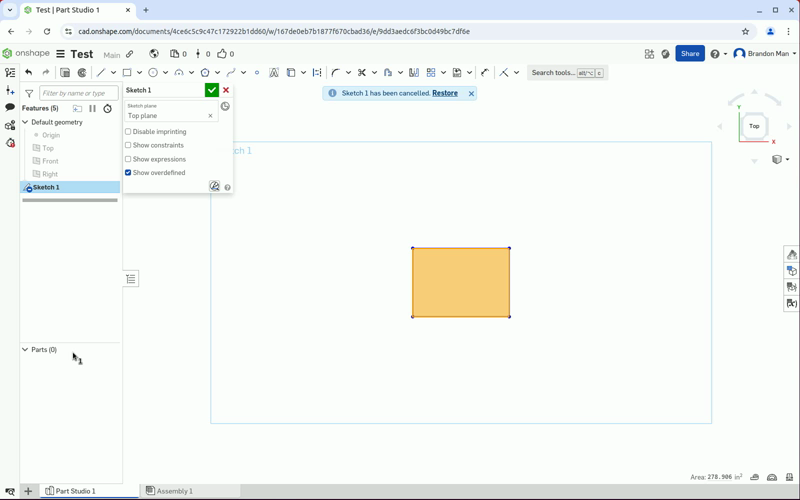
key(shift+y)
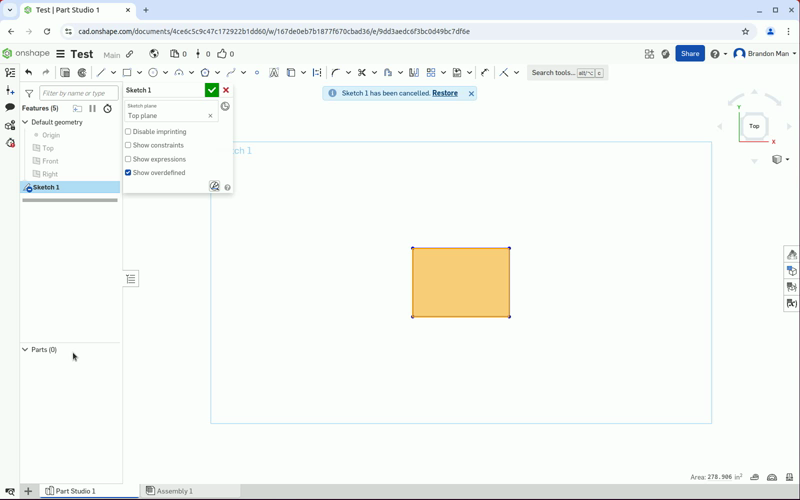
key(shift+e)
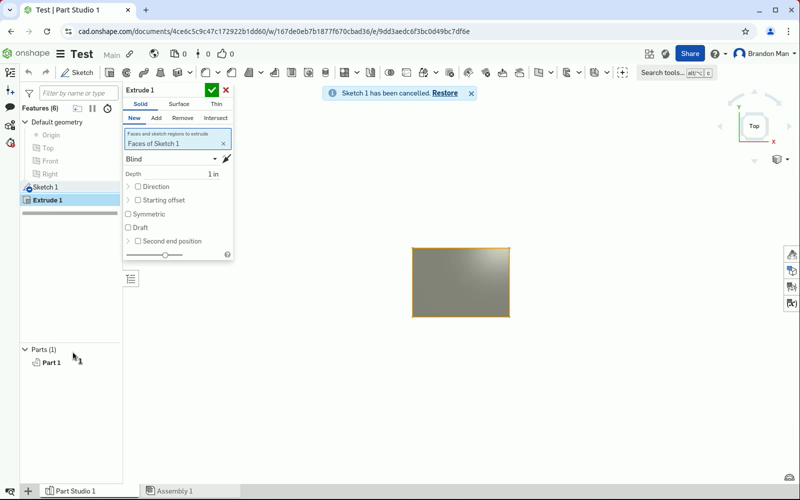
mouse_move(143, 106)
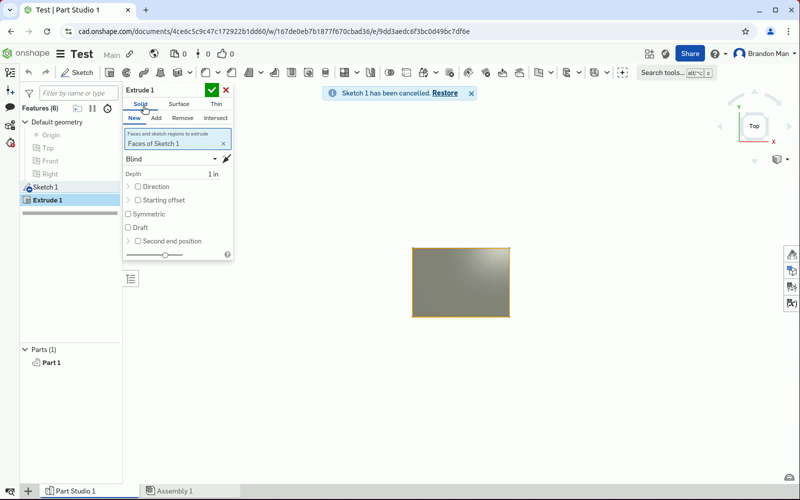
click(143, 106)
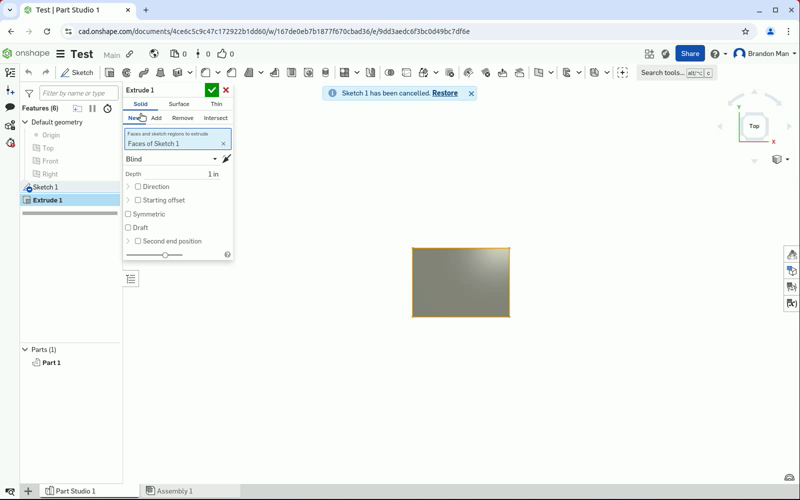
mouse_move(137, 120)
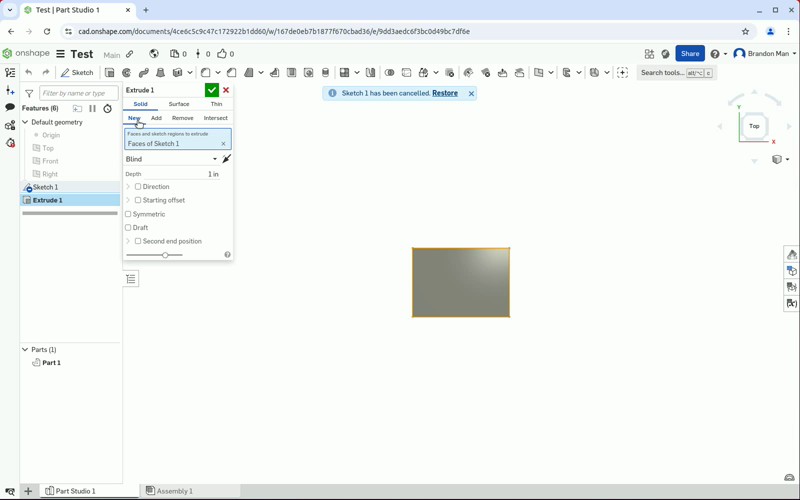
click(137, 120)
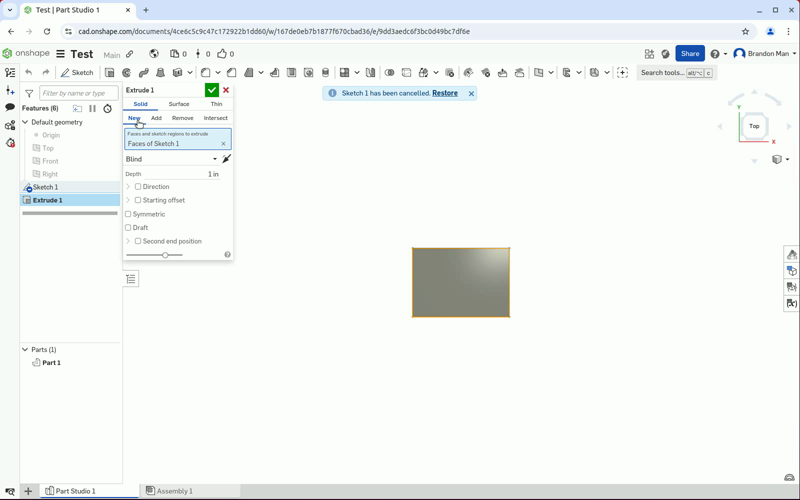
key(tab, 4)
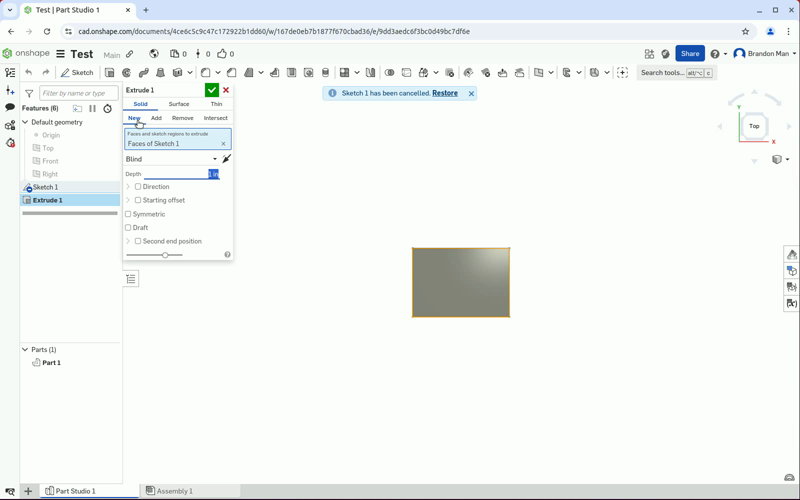
text(12.276)
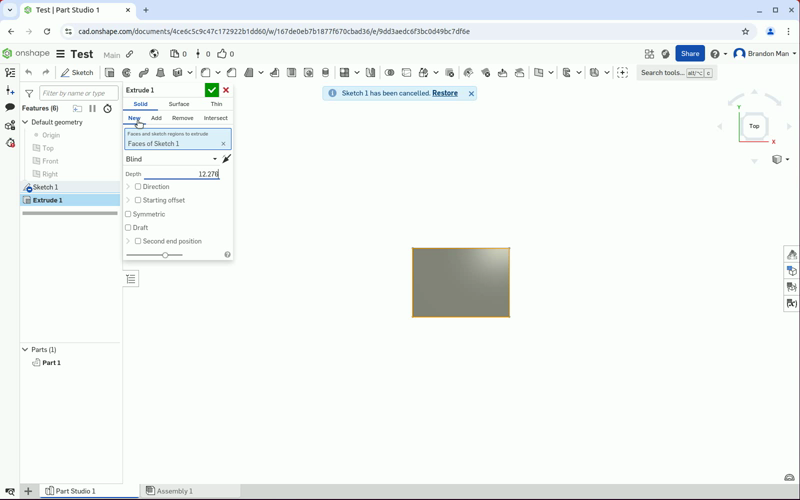
key(enter)
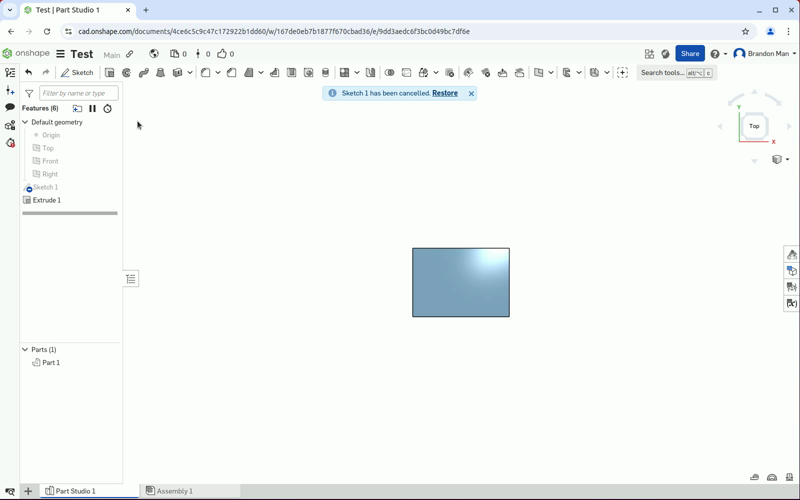
key(shift+h)
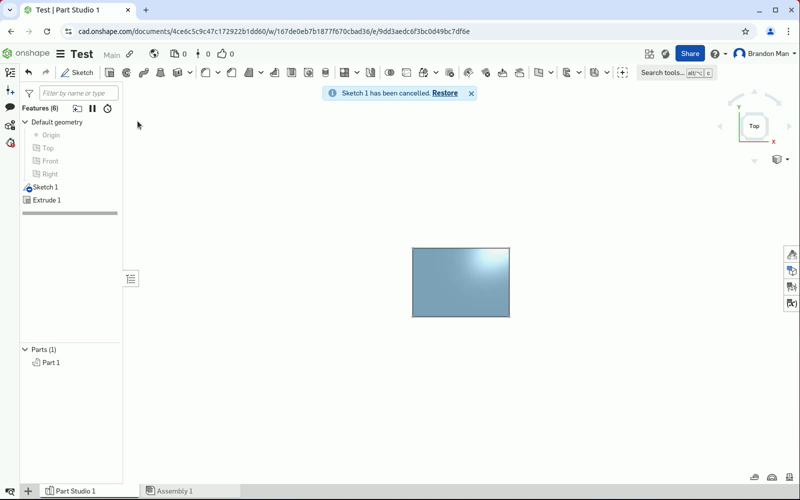
key(shift+h)
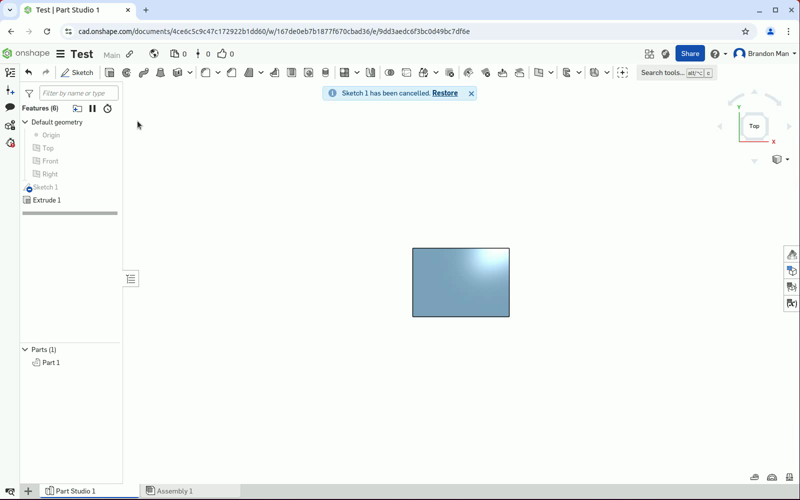
mouse_move(73, 189)
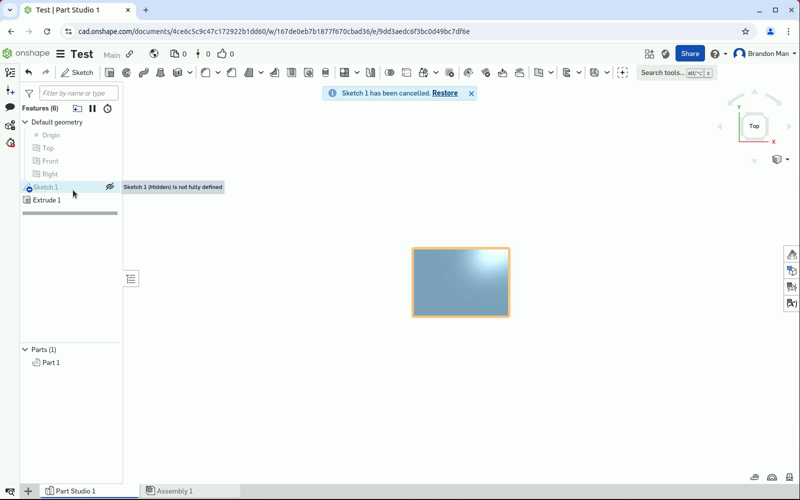
click(73, 189)
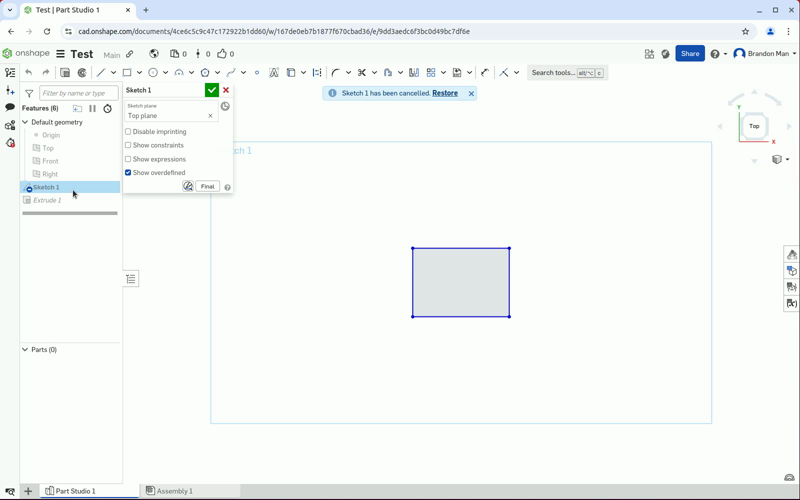
mouse_move(229, 92)
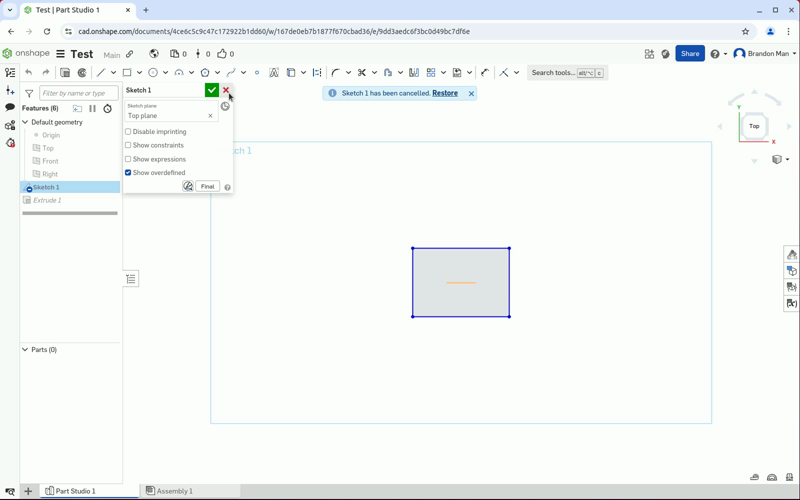
click(229, 92)
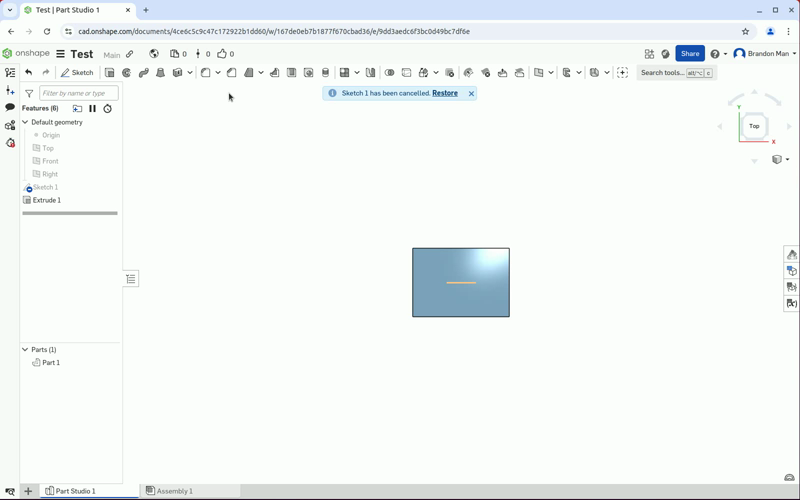
mouse_move(541, 75)
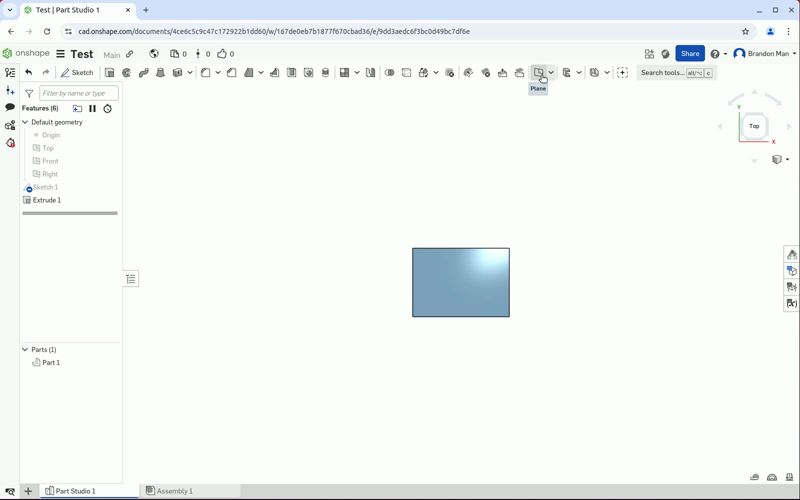
click(541, 75)
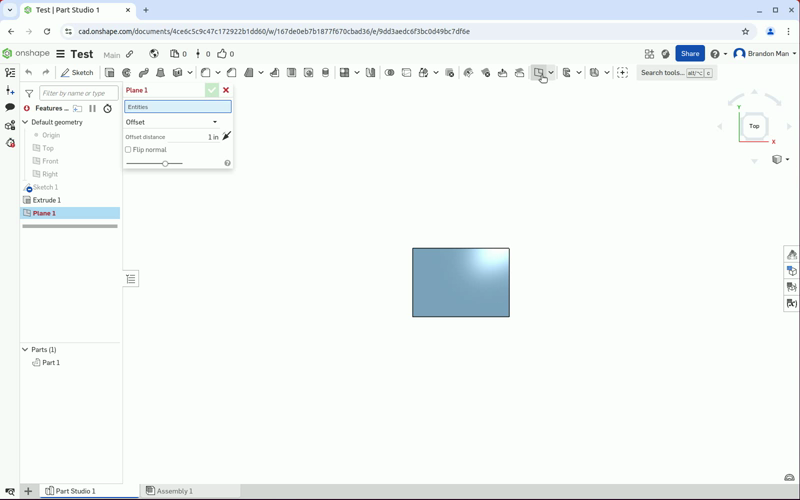
mouse_move(73, 150)
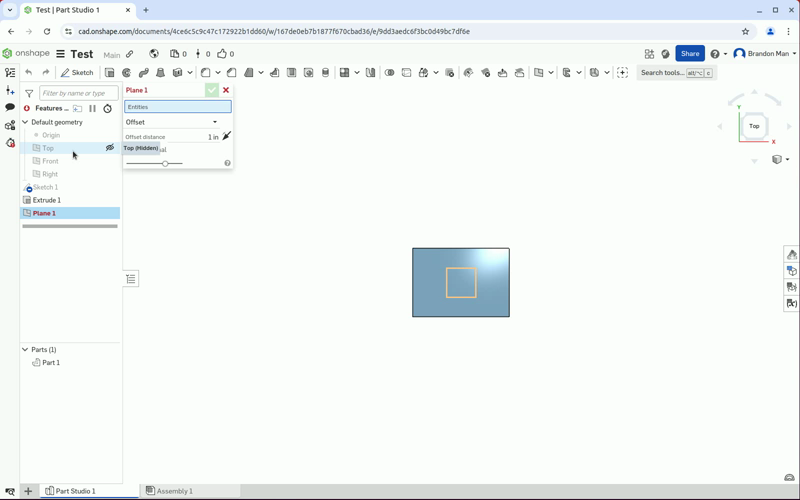
click(73, 150)
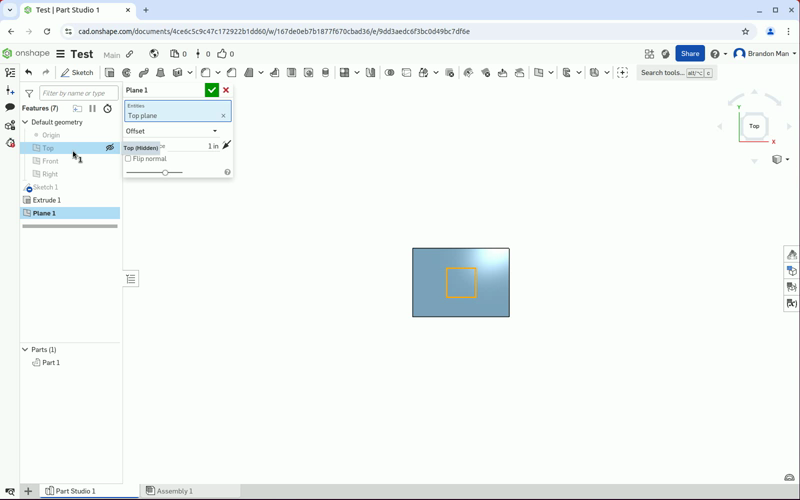
key(tab, 2)
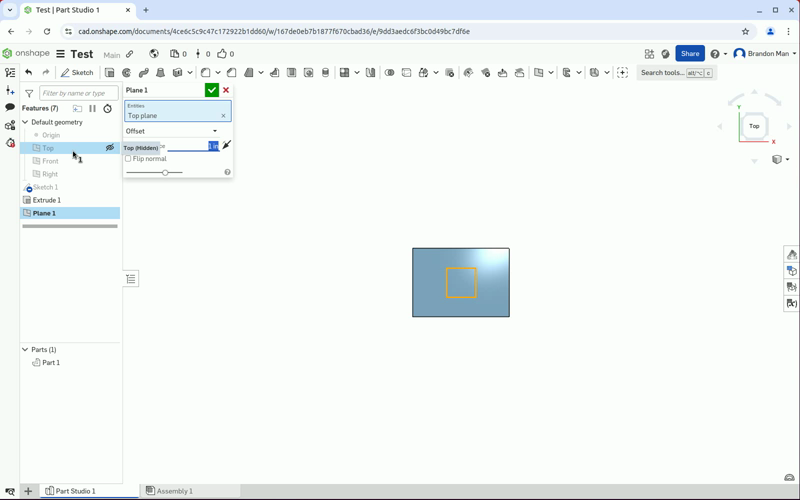
text(12.263)
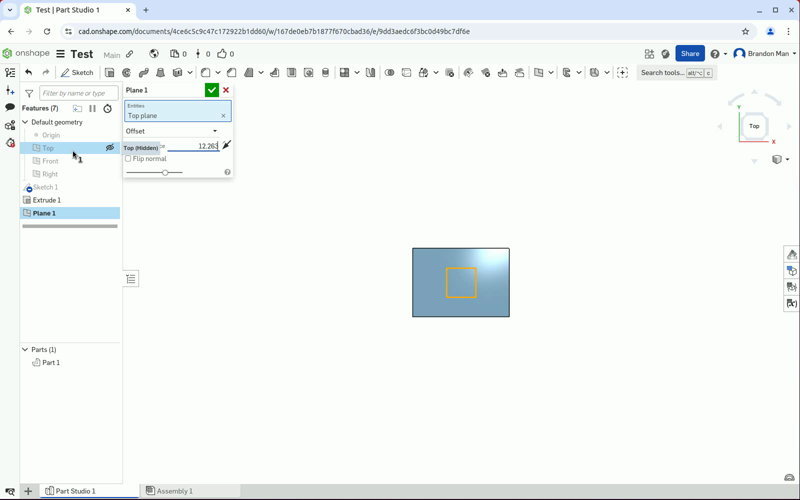
key(enter, 2)
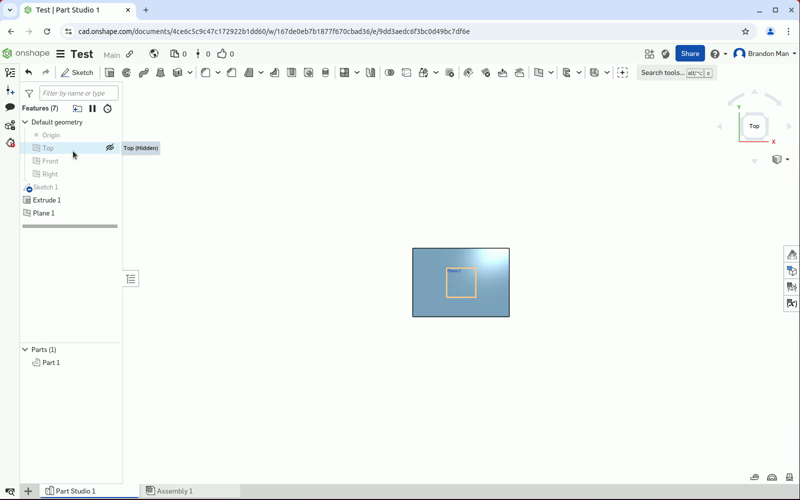
key(shift+s)
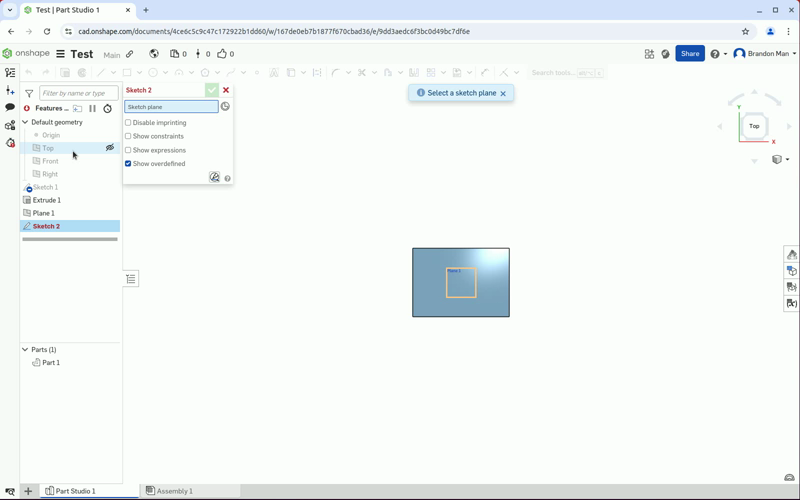
mouse_move(73, 215)
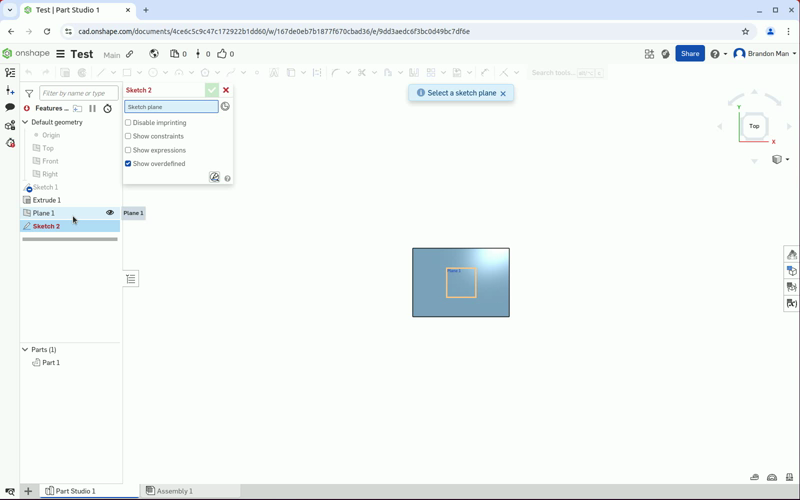
click(73, 215)
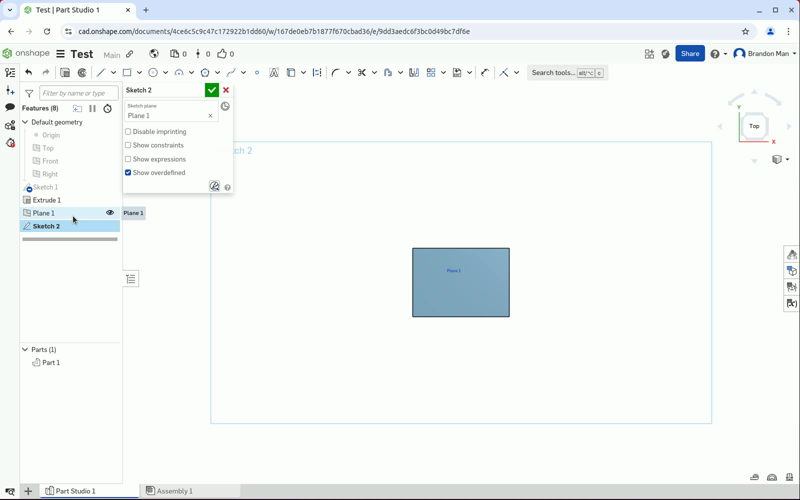
mouse_move(73, 352)
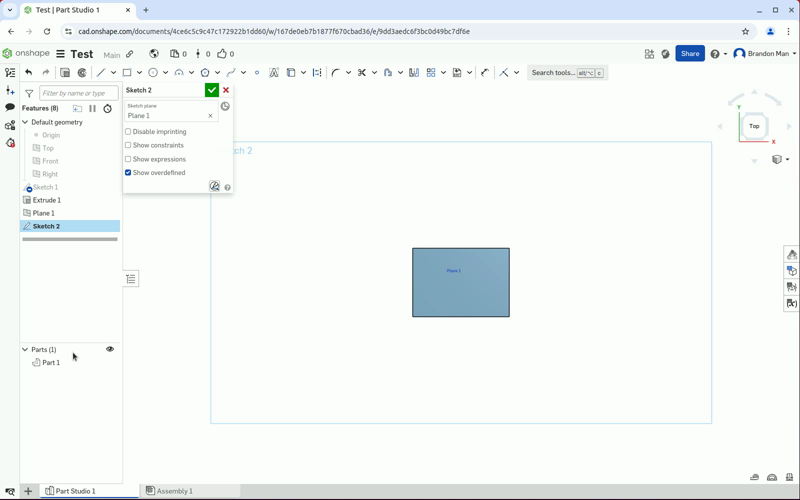
key(y)
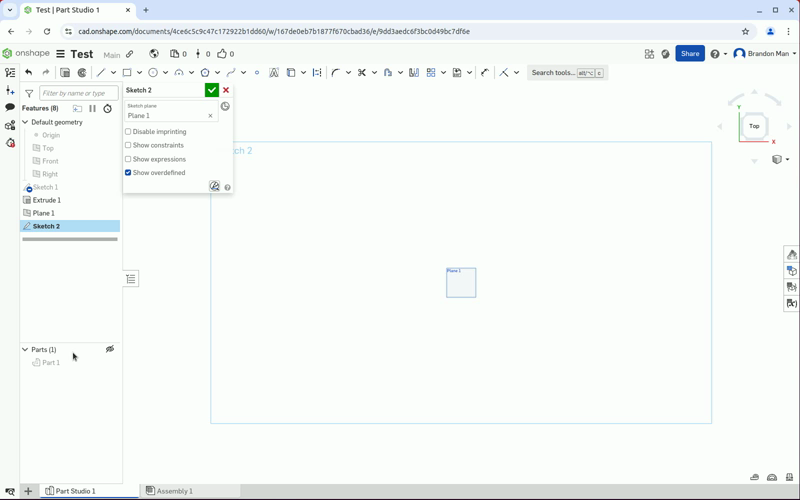
key(c)
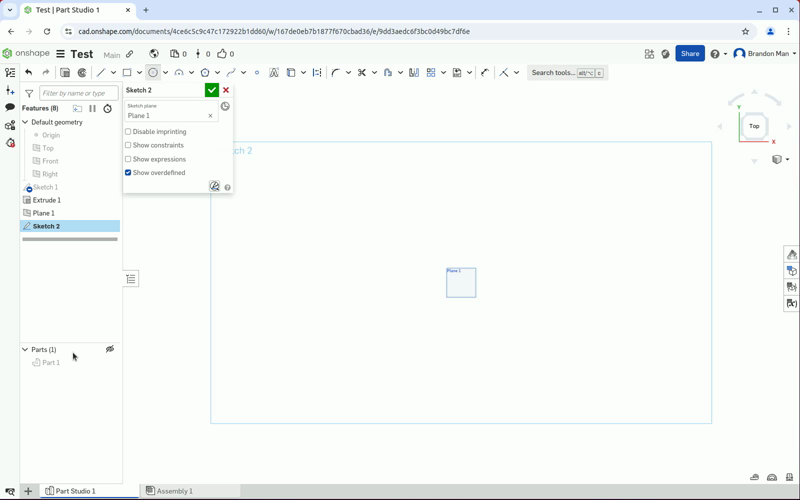
key_down(shift)
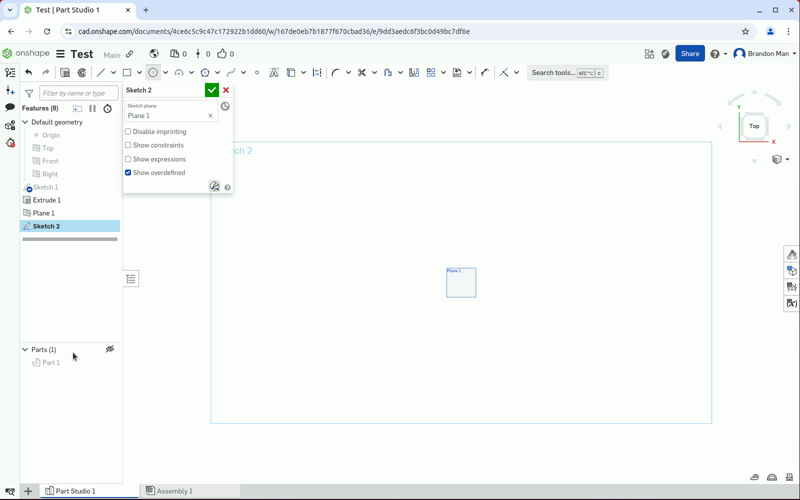
mouse_move(461, 282)
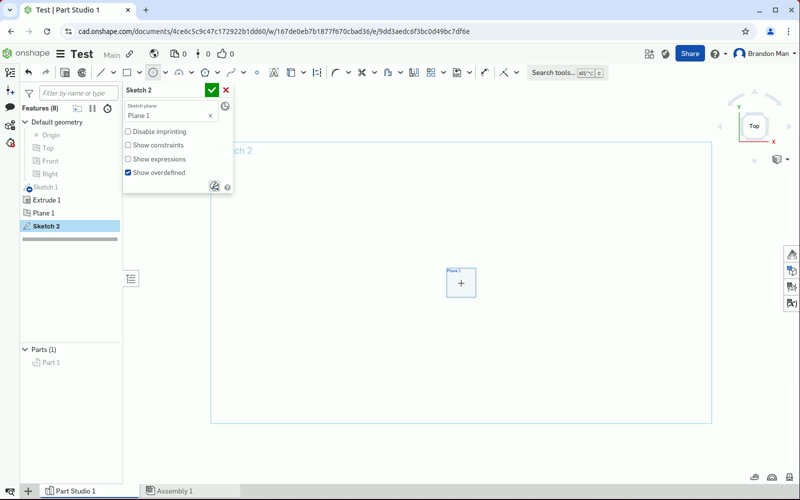
click(461, 282)
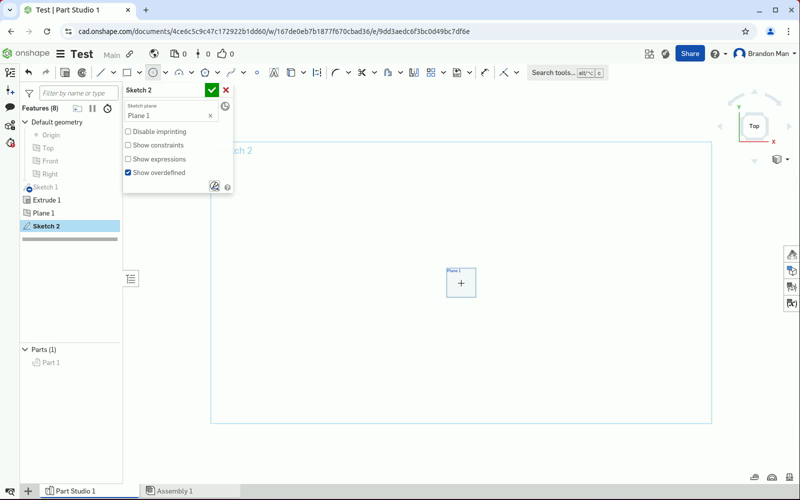
key_up(shift)
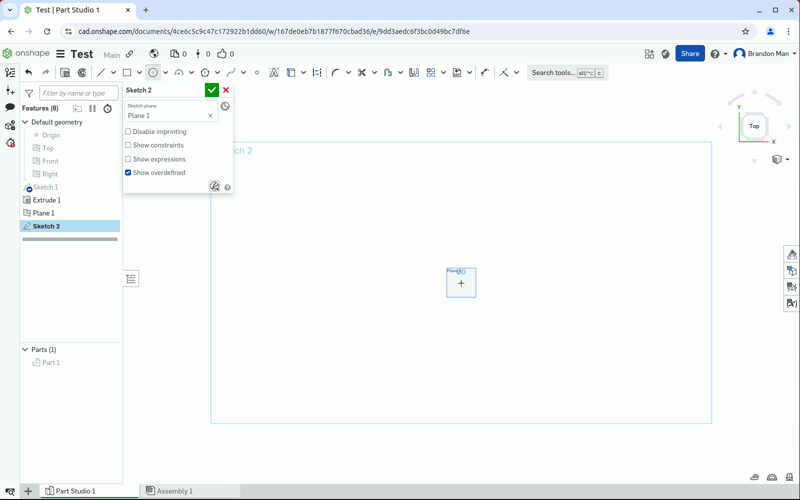
mouse_move(482, 282)
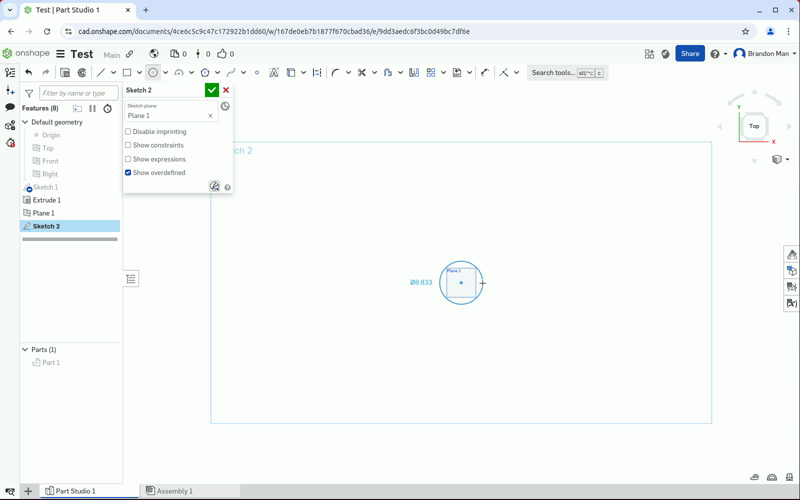
click(482, 282)
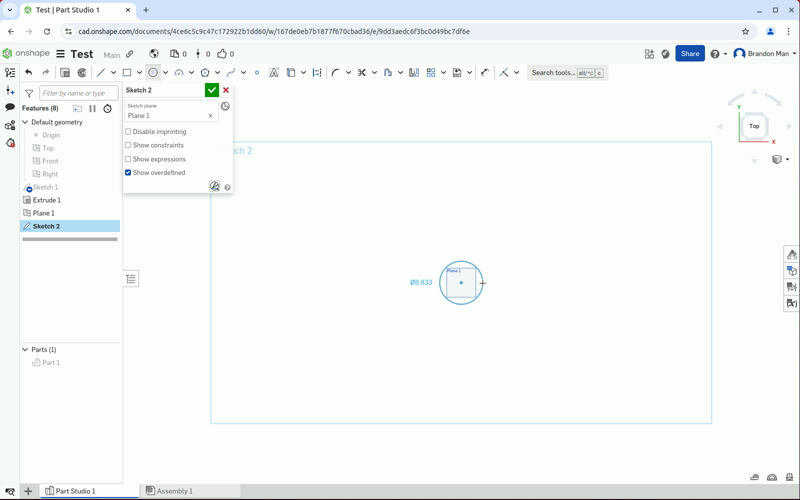
key(esc)
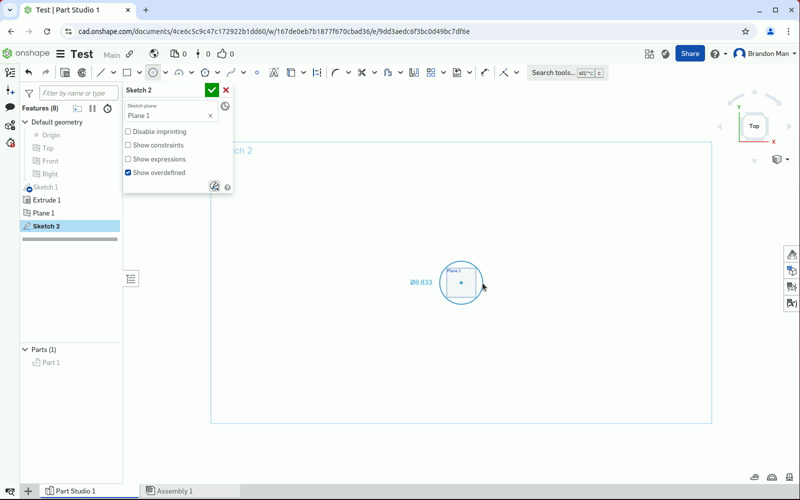
key(c)
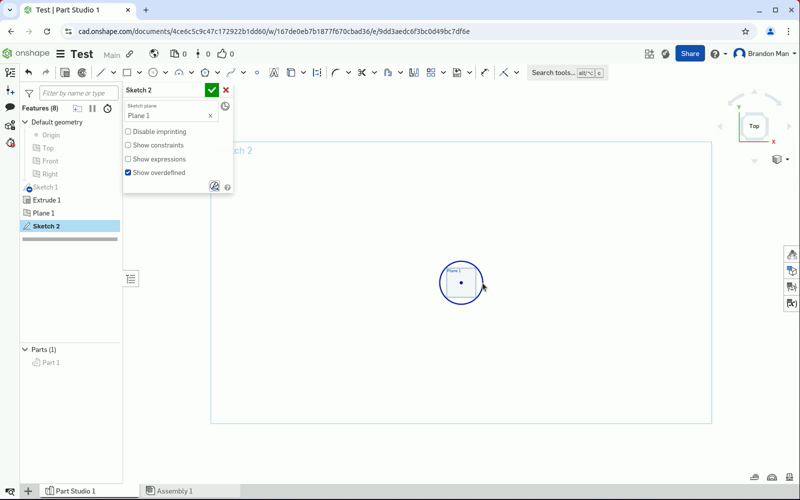
key_down(shift)
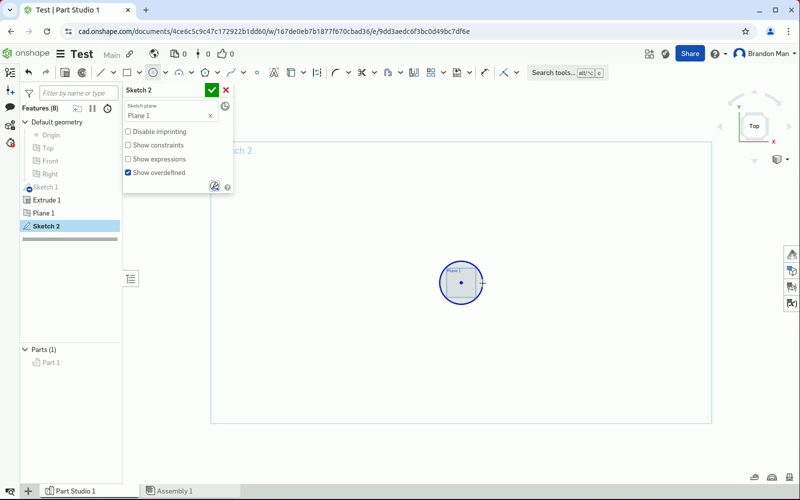
mouse_move(461, 282)
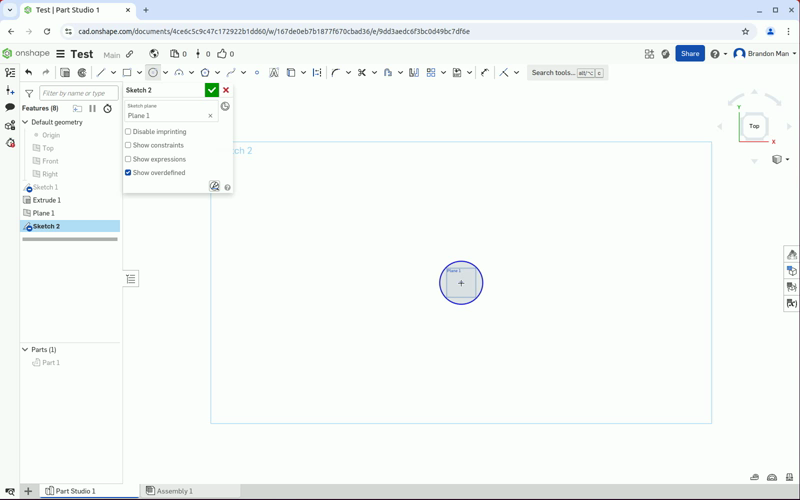
click(461, 282)
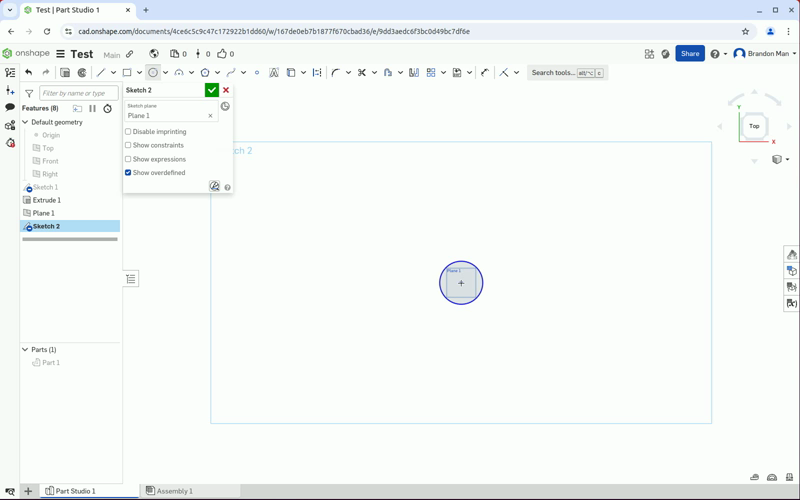
key_up(shift)
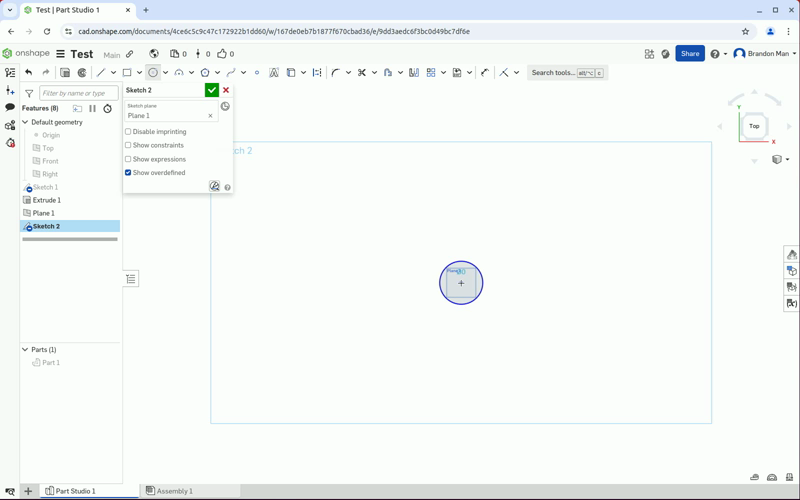
mouse_move(477, 282)
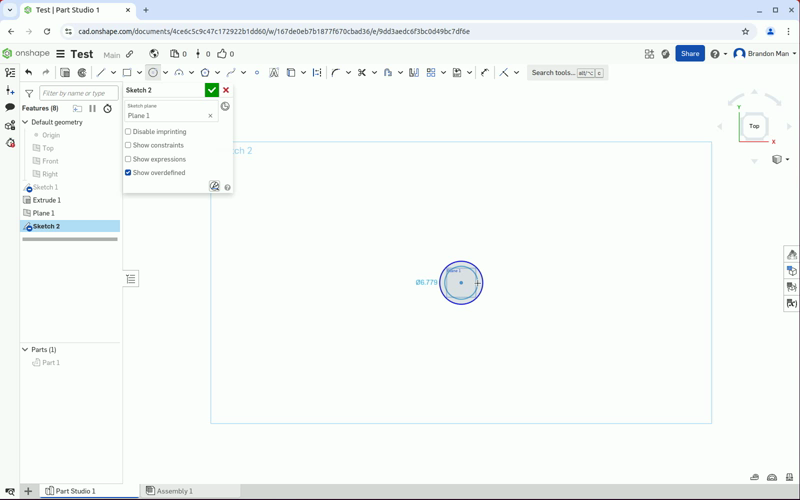
click(477, 282)
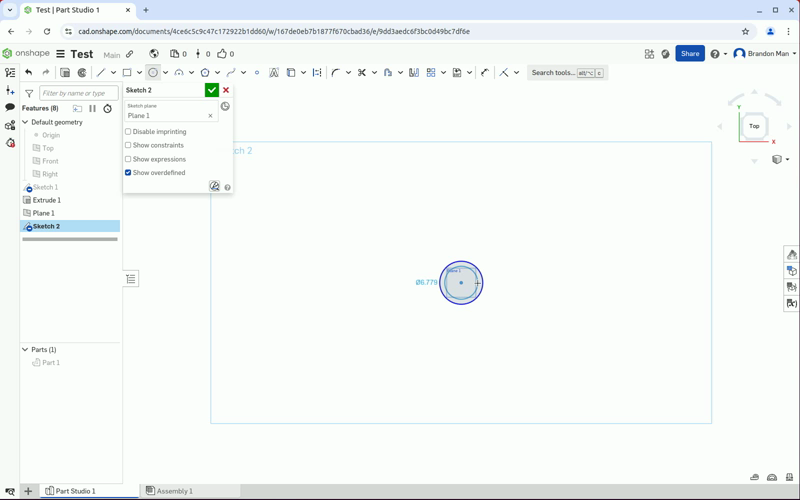
key(esc)
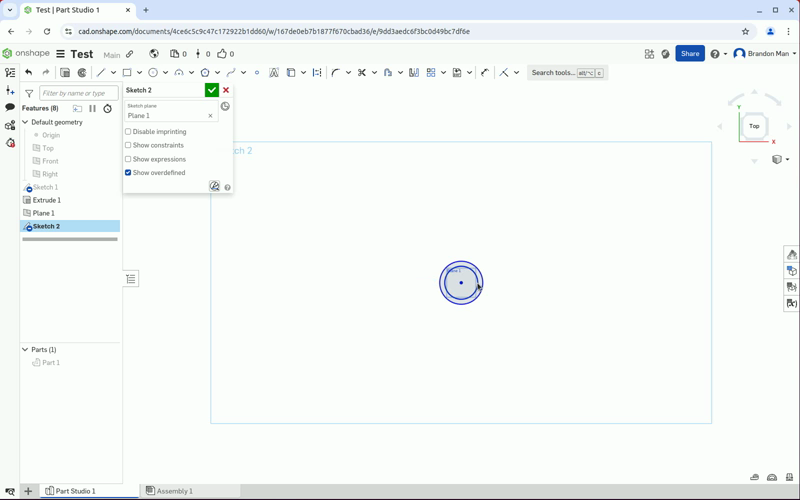
mouse_move(462, 263)
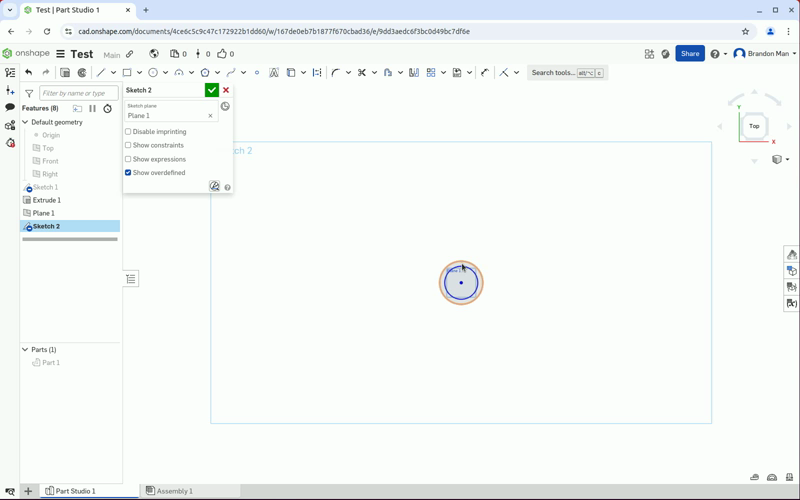
scroll(6)
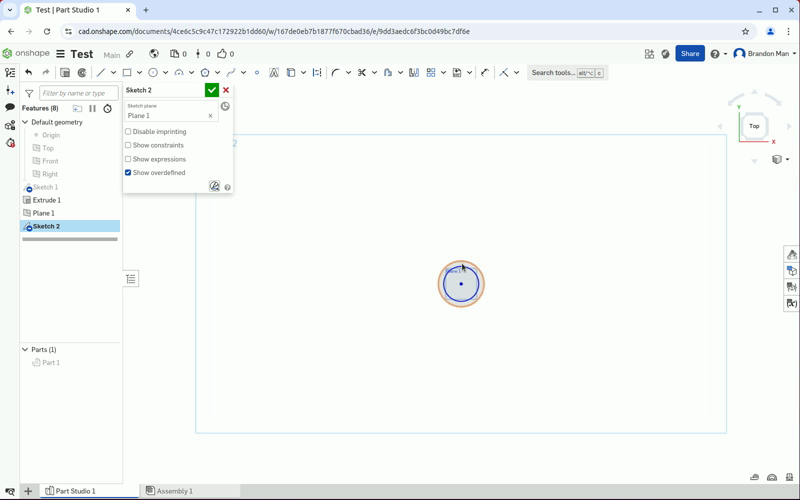
scroll(6)
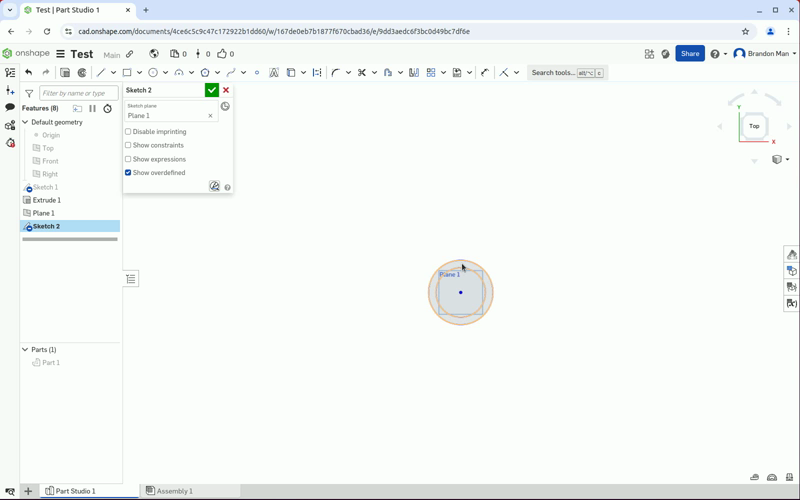
scroll(6)
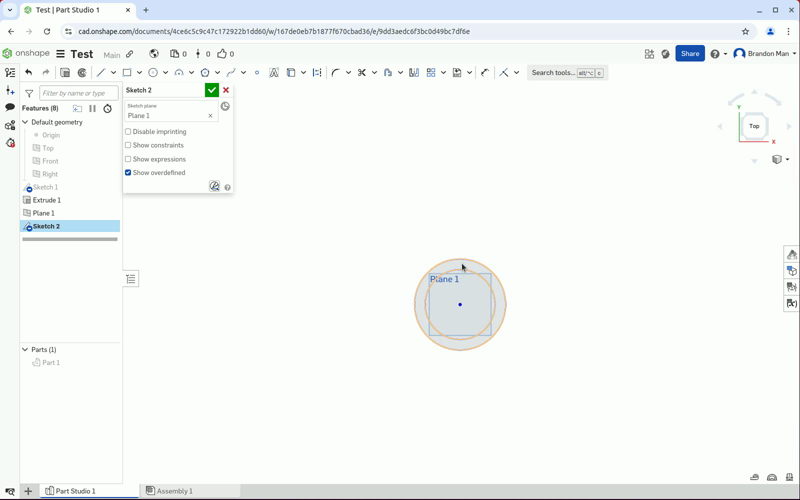
scroll(6)
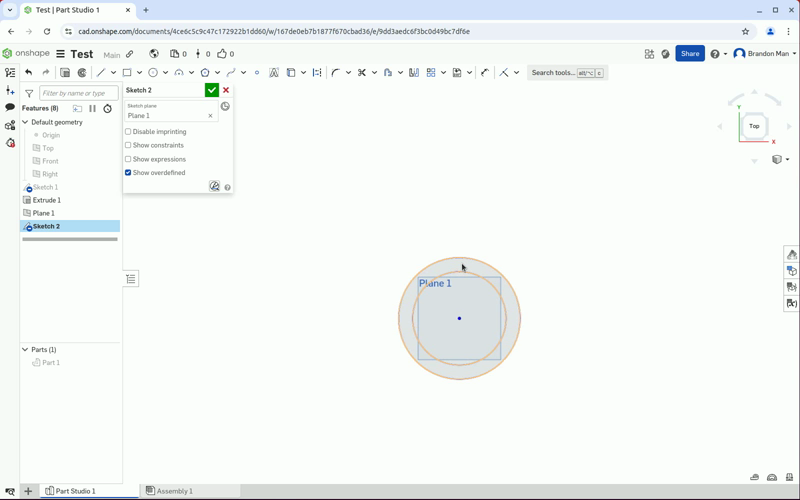
scroll(6)
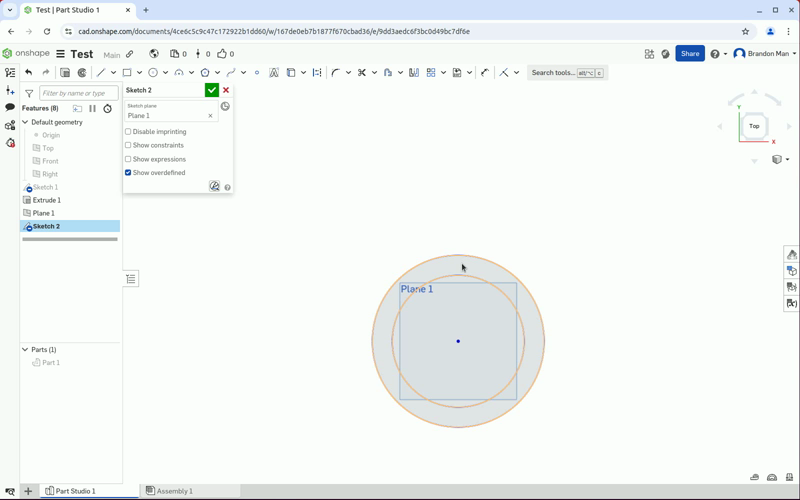
scroll(6)
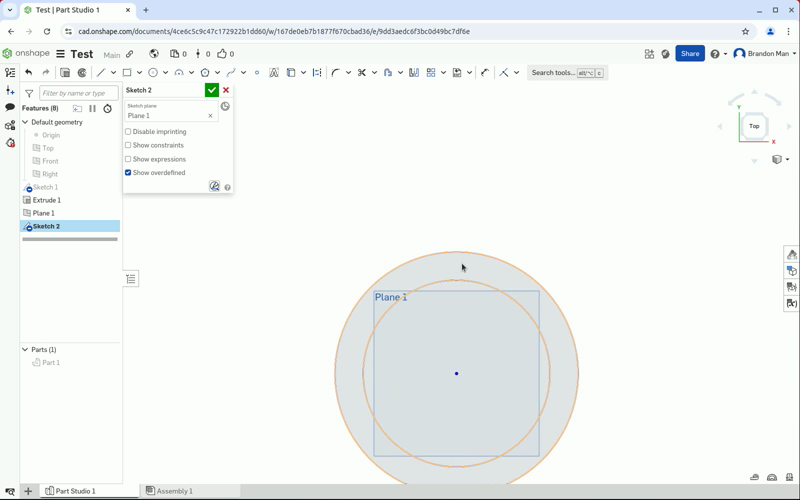
scroll(6)
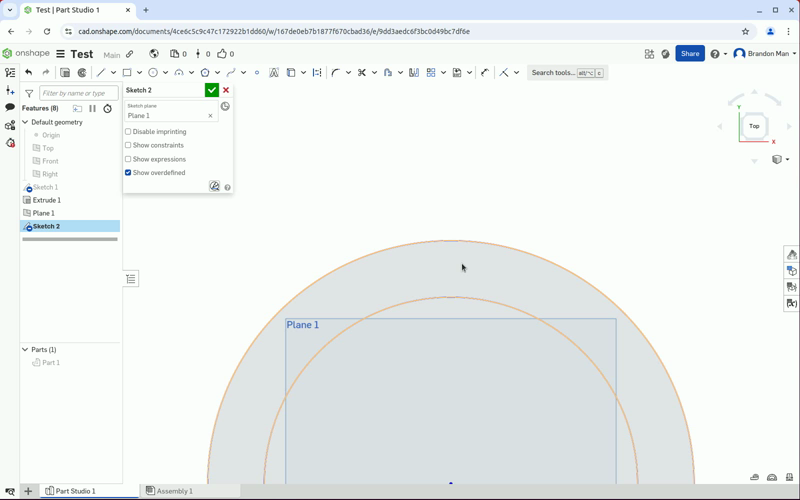
click(462, 263)
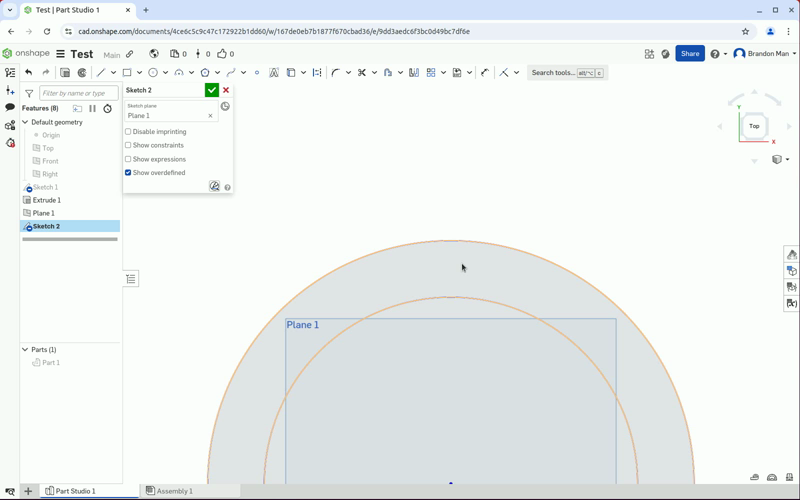
scroll(-6)
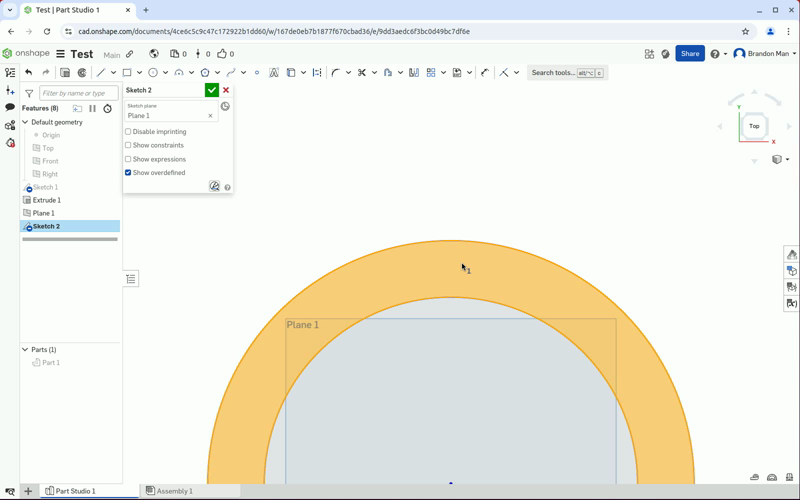
scroll(-6)
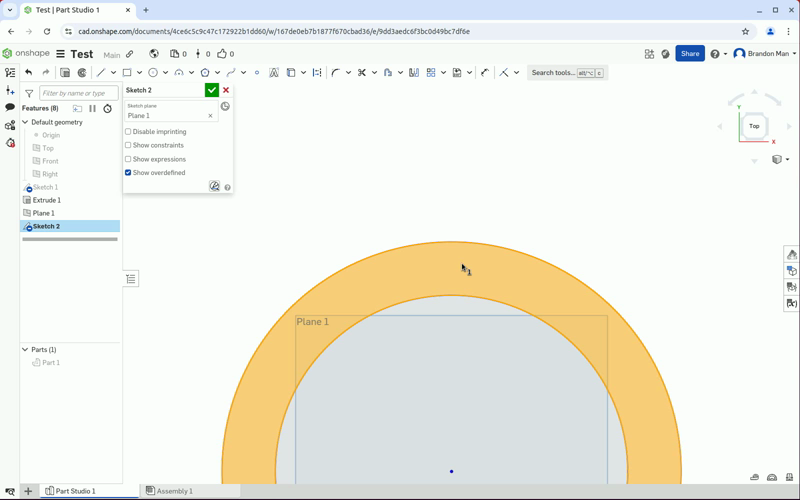
scroll(-6)
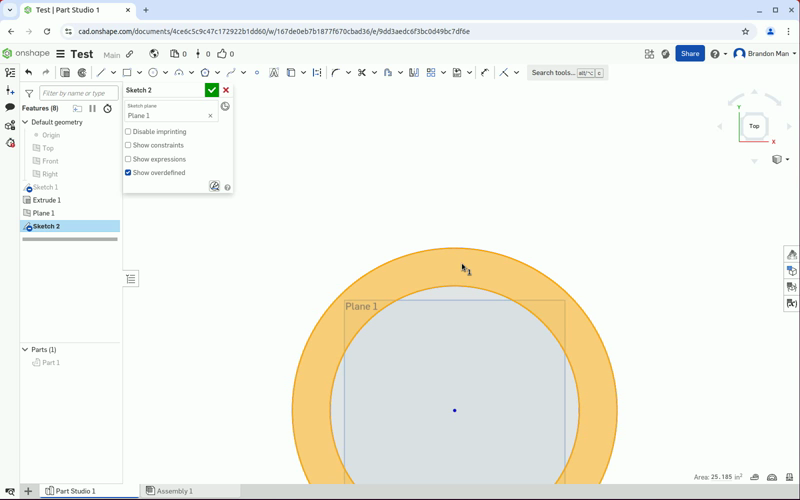
scroll(-6)
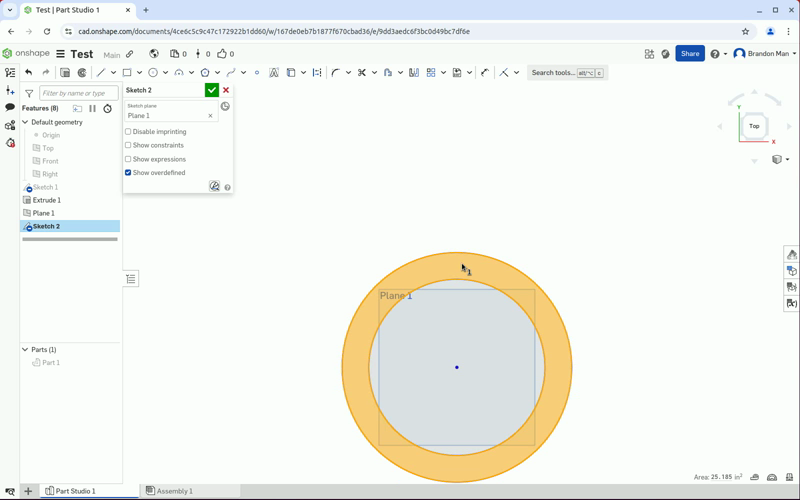
scroll(-6)
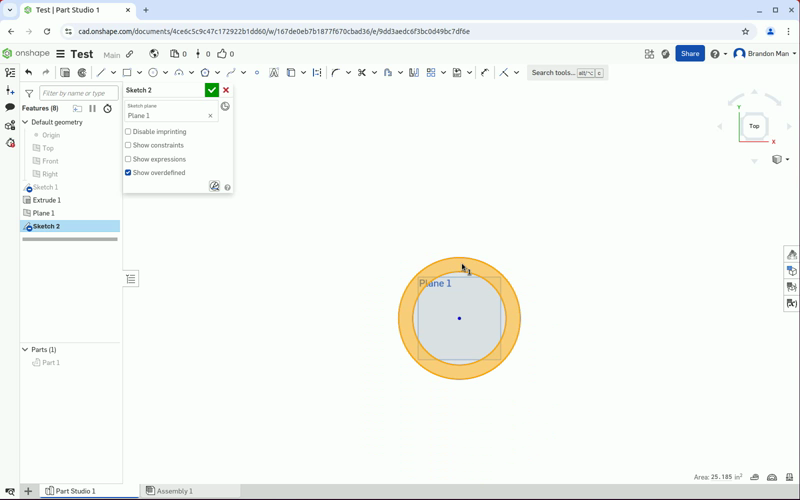
scroll(-6)
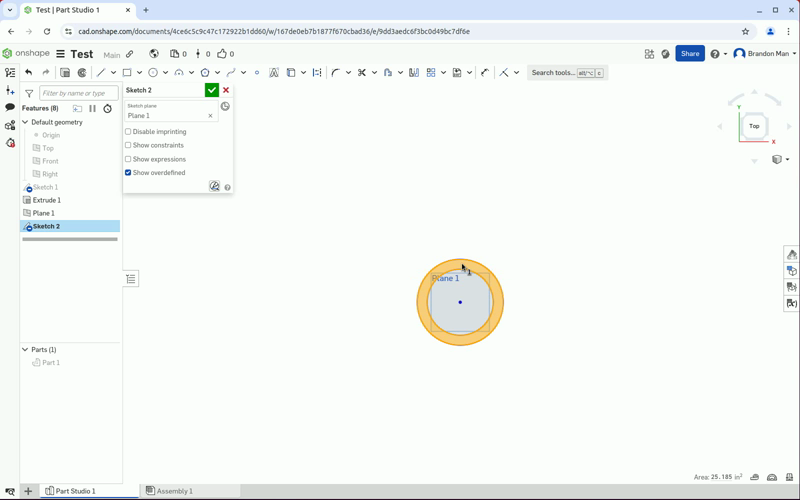
scroll(-6)
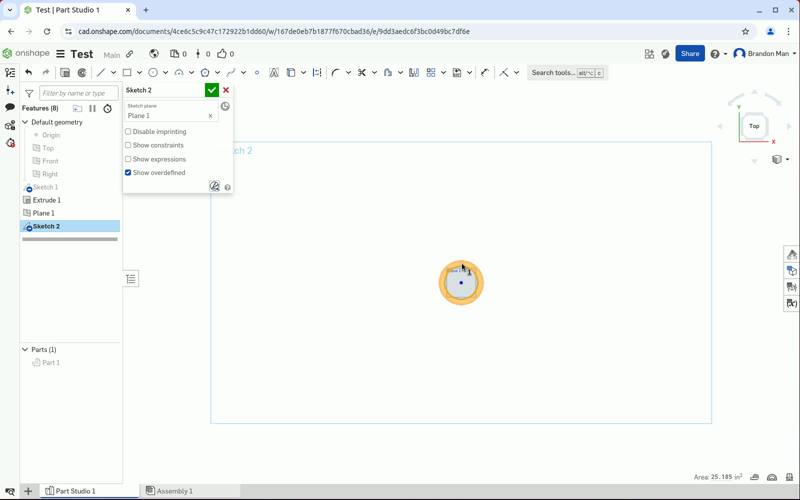
mouse_move(73, 352)
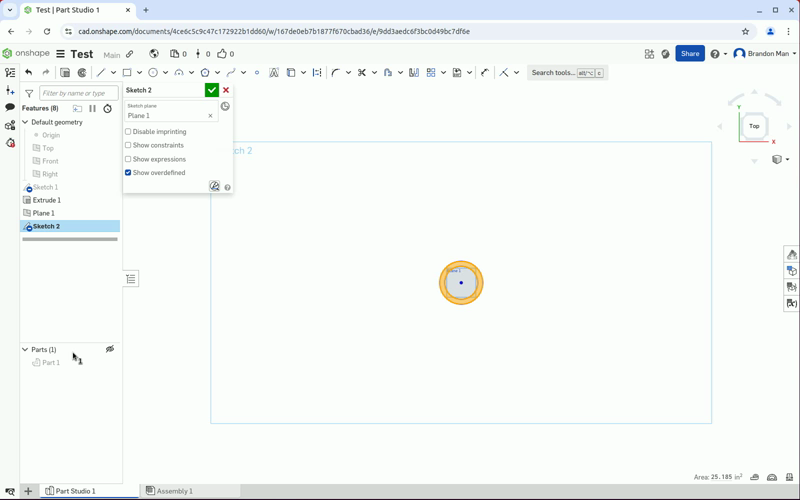
key(shift+y)
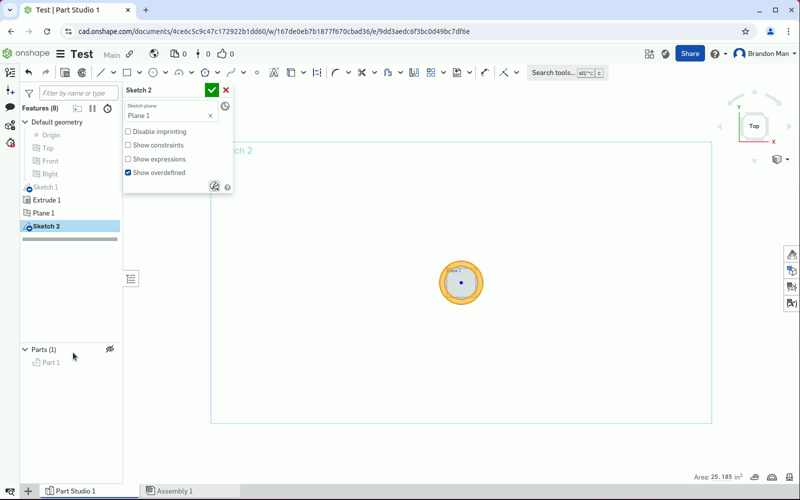
key(shift+e)
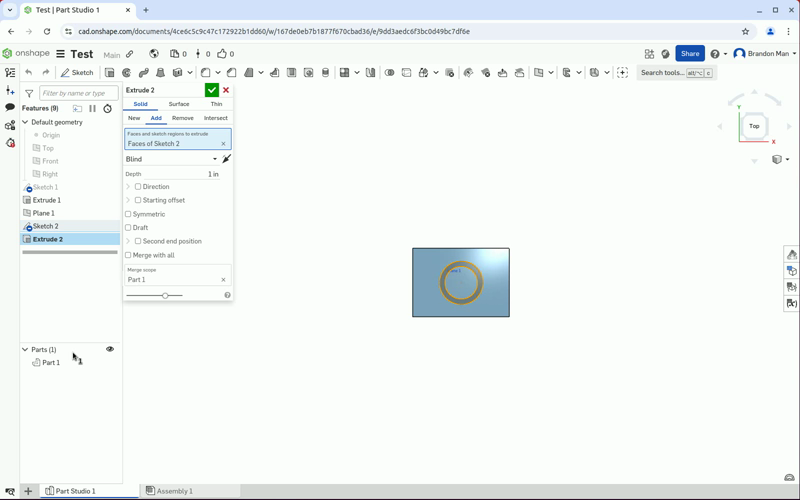
mouse_move(143, 106)
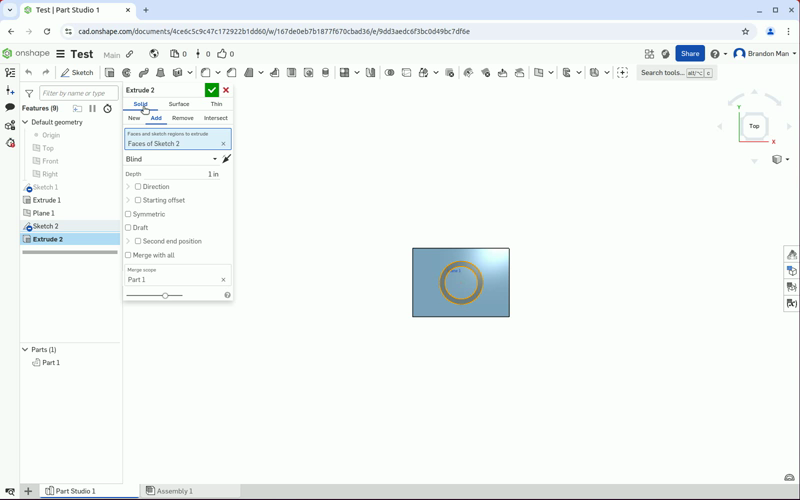
click(143, 106)
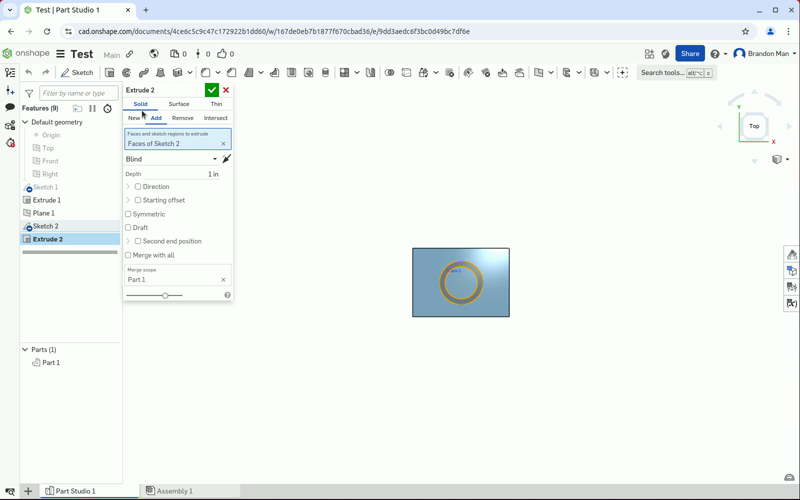
mouse_move(137, 120)
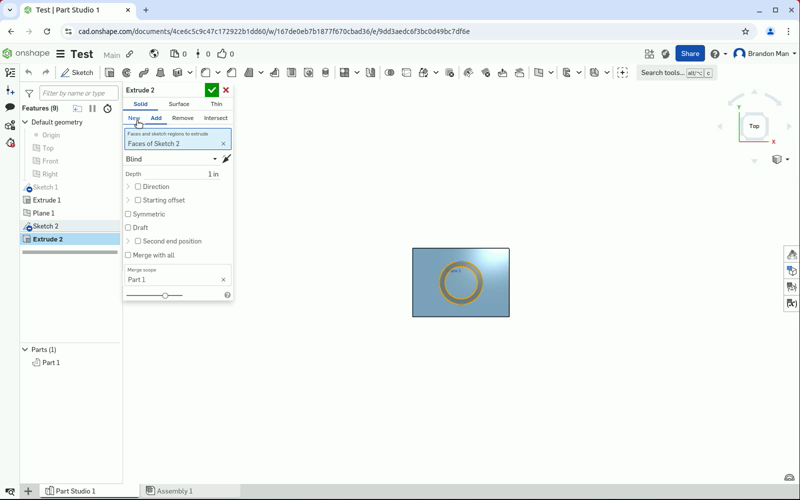
click(137, 120)
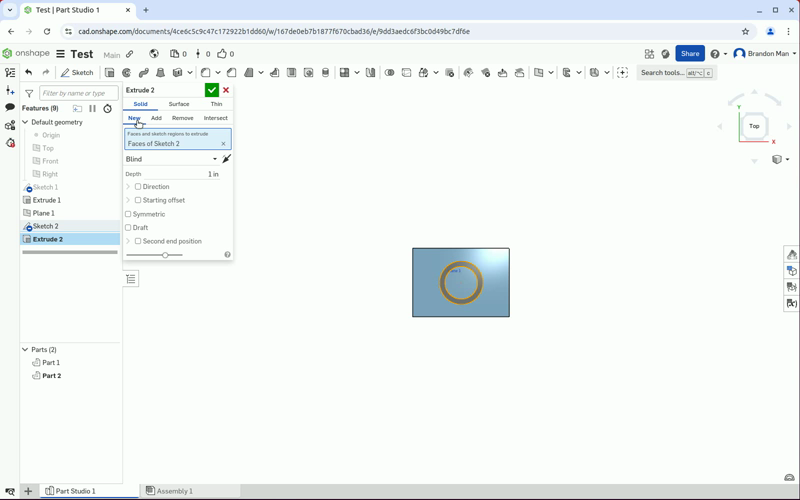
key(tab, 4)
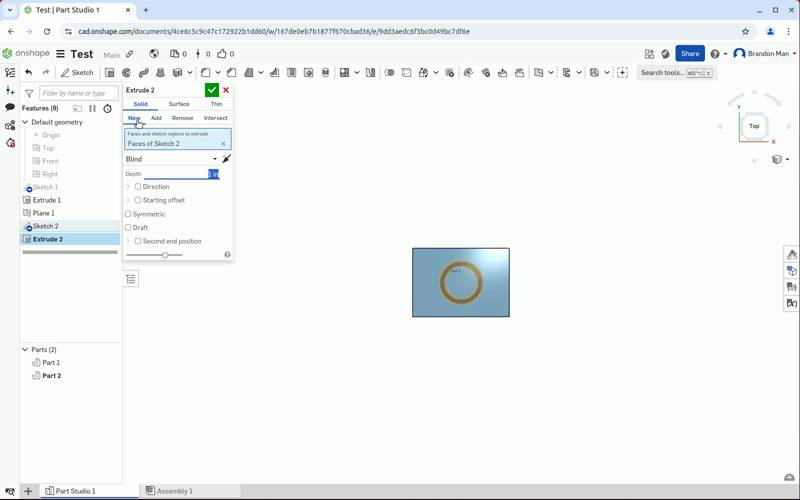
text(1.204)
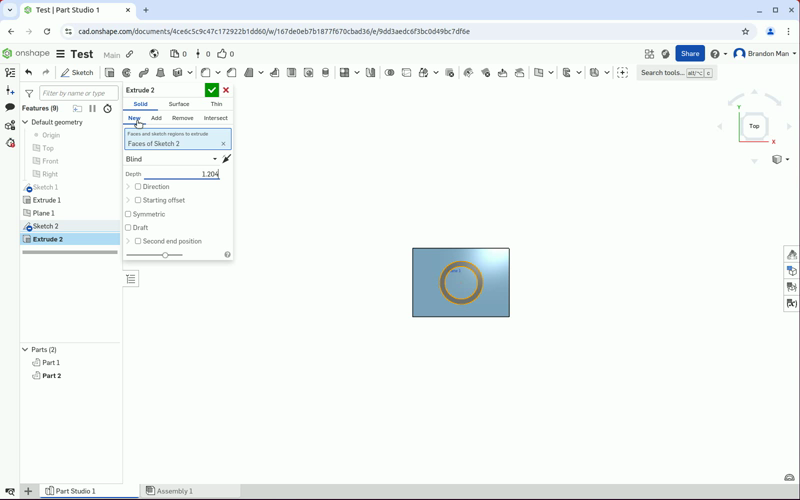
key(enter)
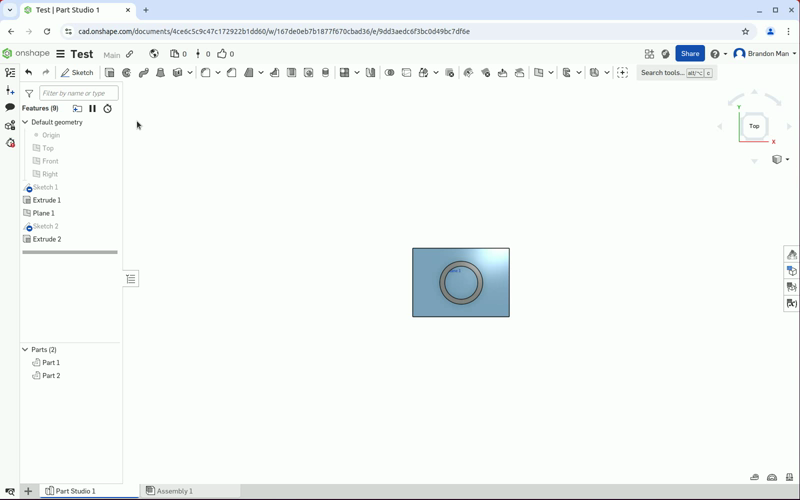
key(shift+h)
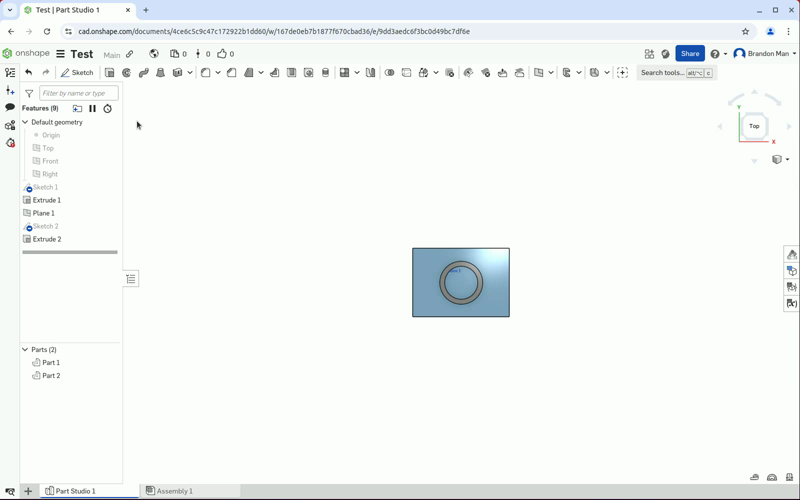
key(shift+h)
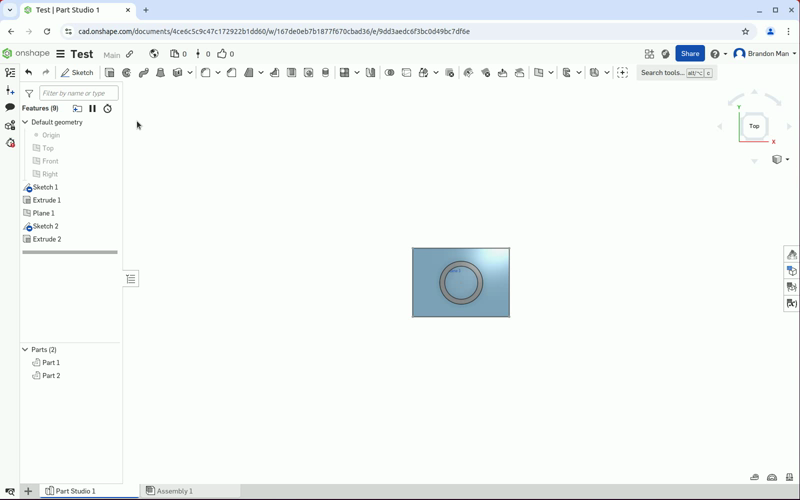
key(shift+7)
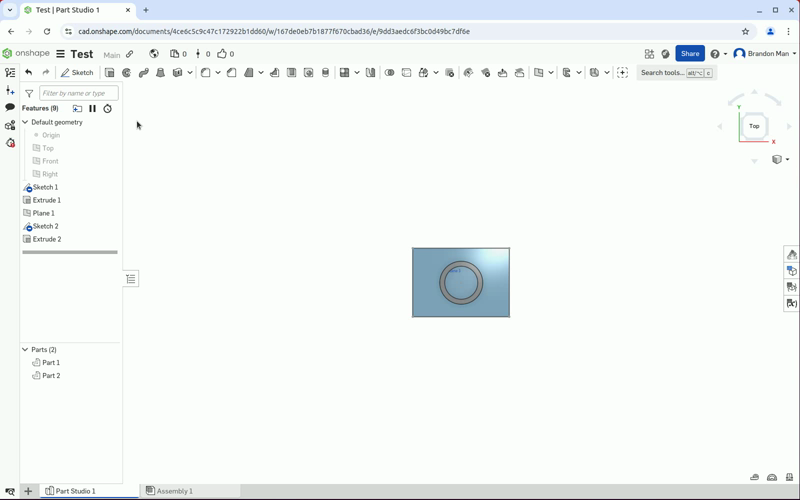
key(up, 3)
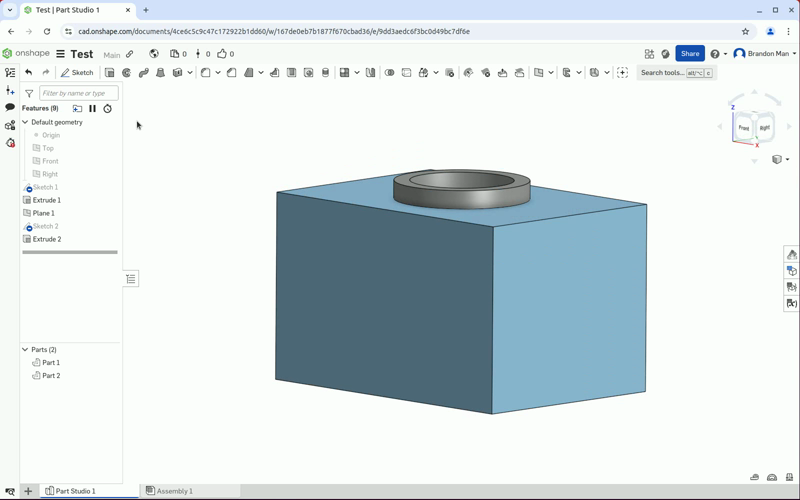
key(left, 3)
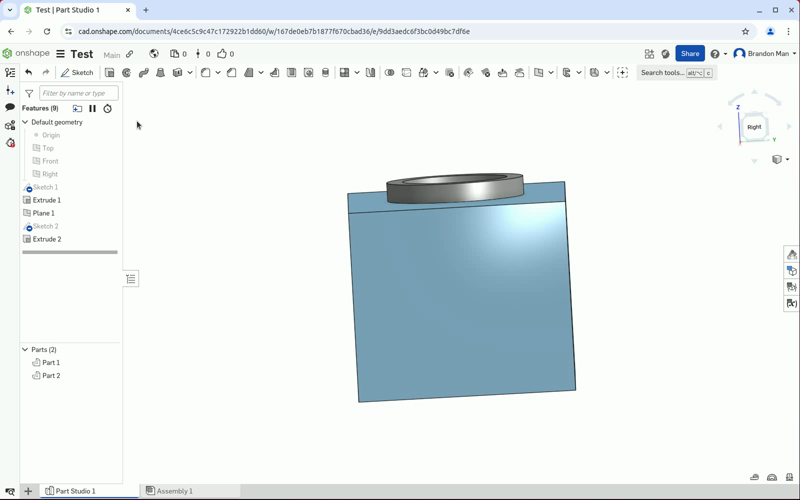
key(right, 3)
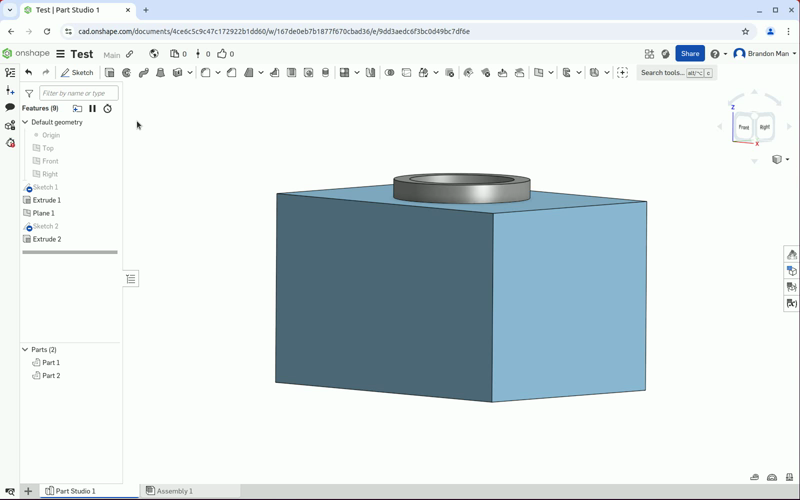
key(down, 3)
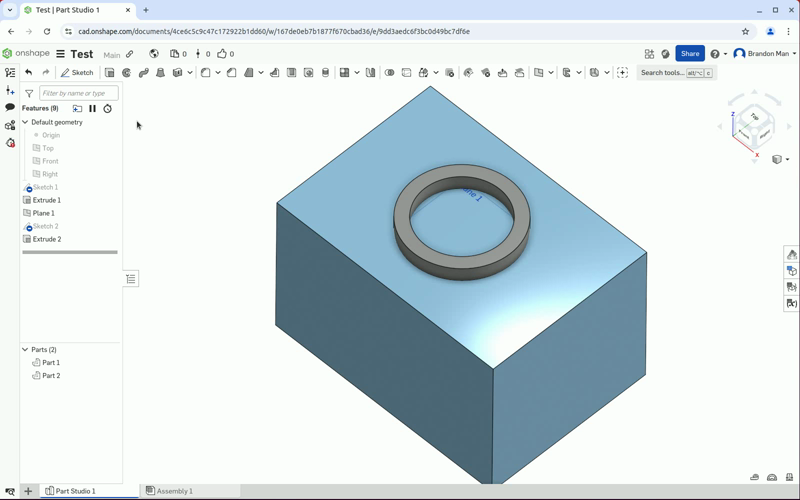
mouse_move(73, 189)
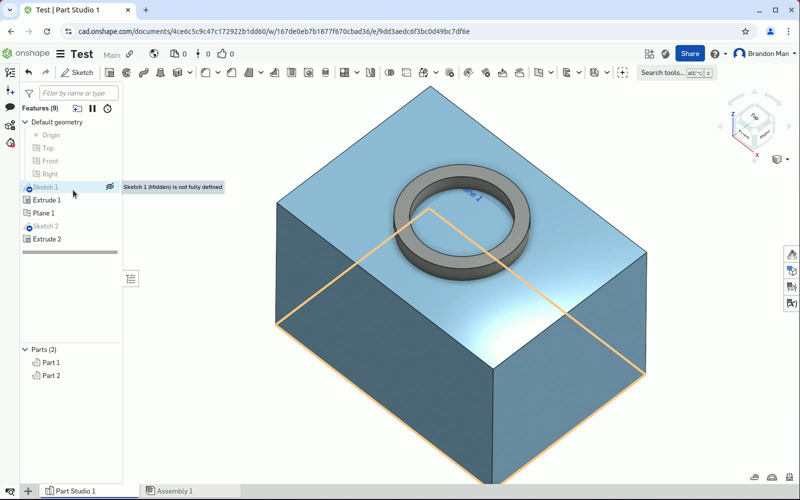
click(73, 189)